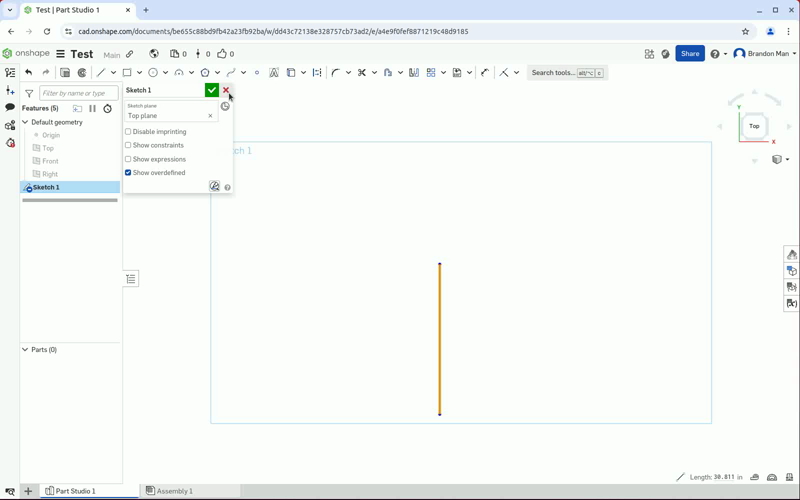
key(shift+h)
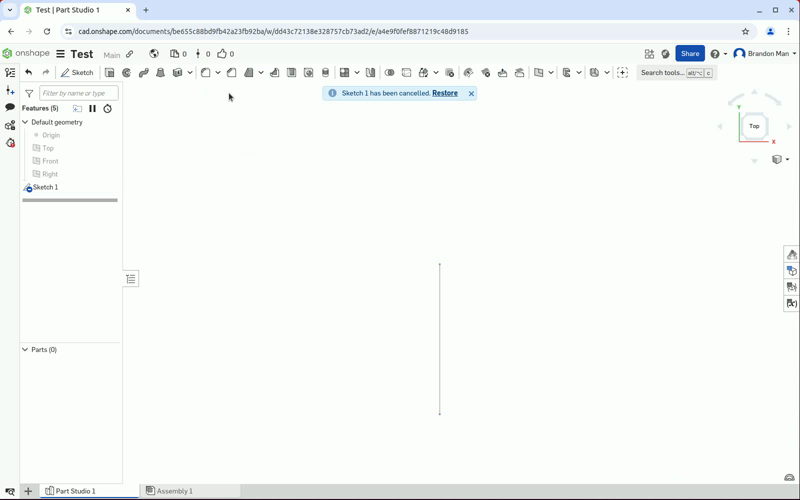
key(shift+s)
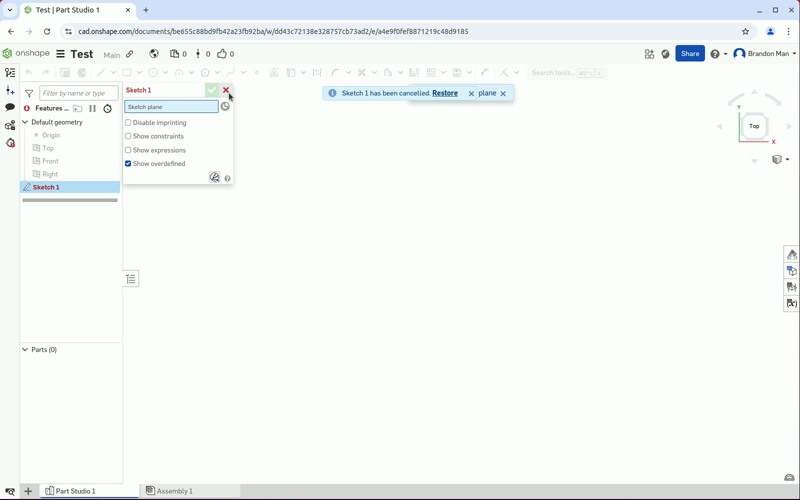
mouse_move(73, 150)
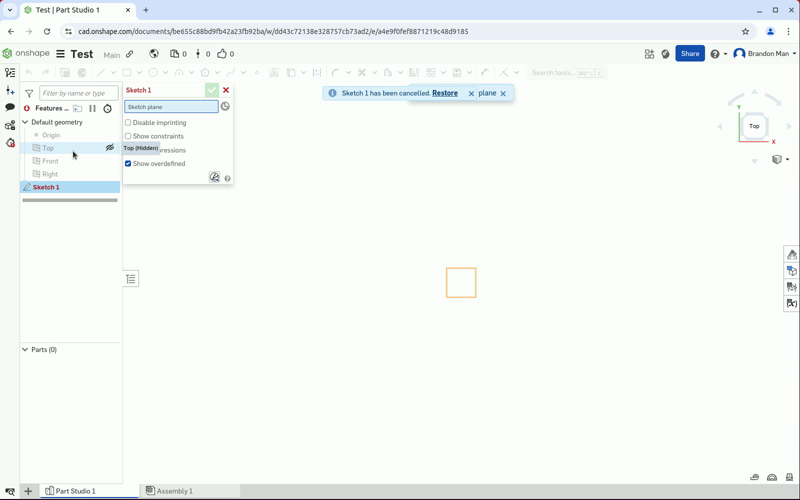
click(73, 150)
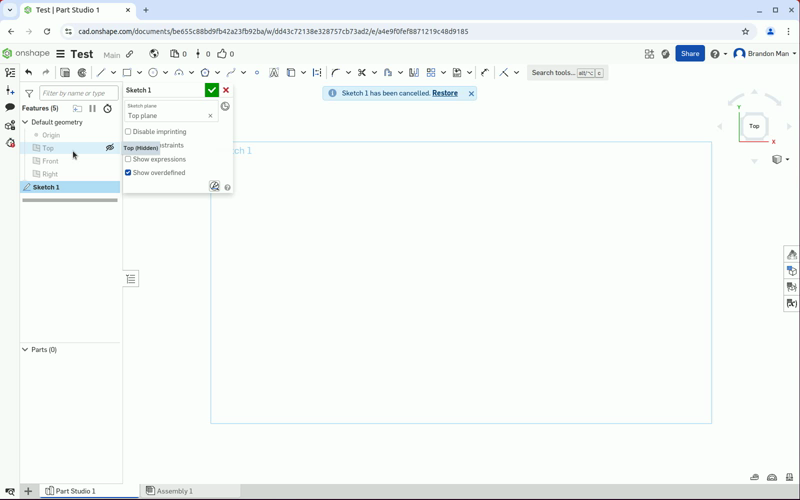
mouse_move(73, 352)
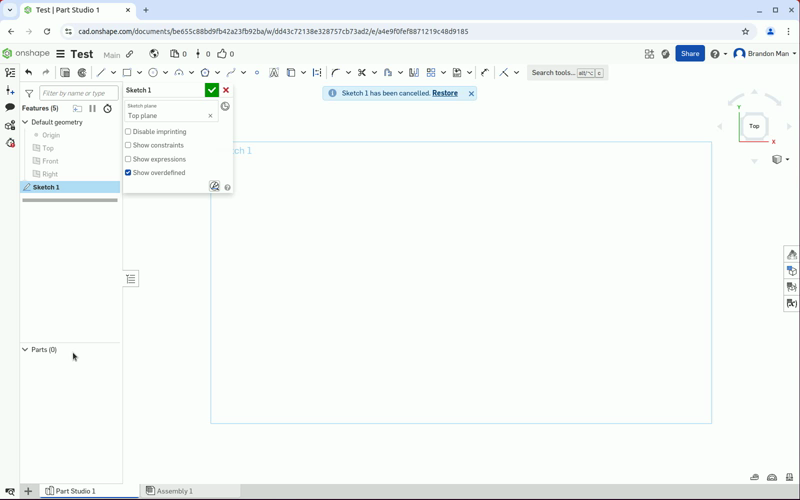
key(y)
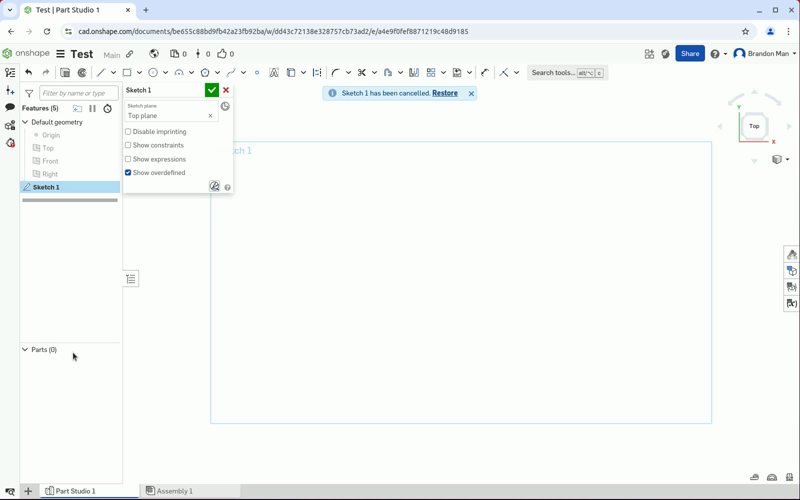
key(c)
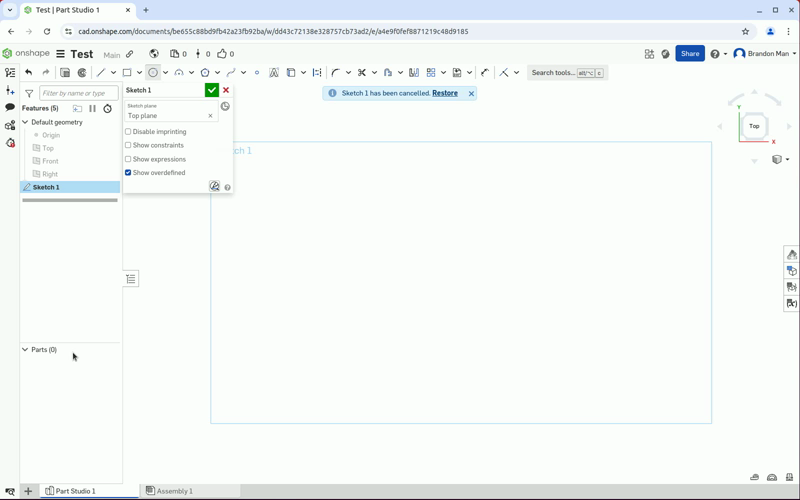
key_down(shift)
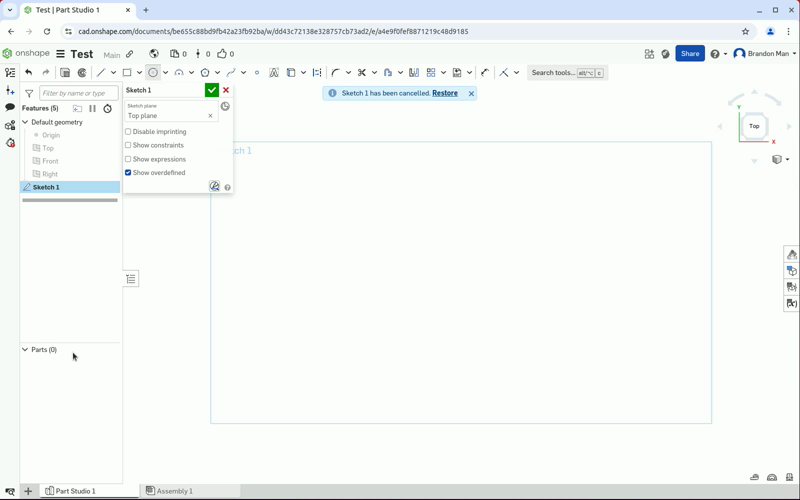
mouse_move(461, 282)
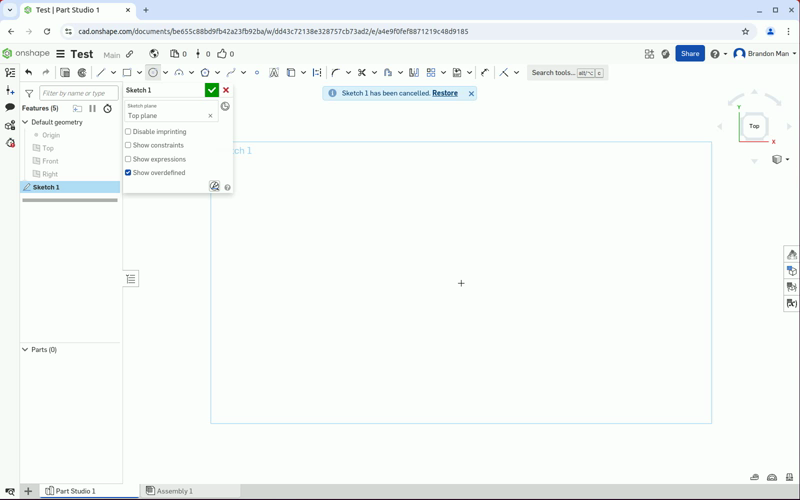
click(461, 282)
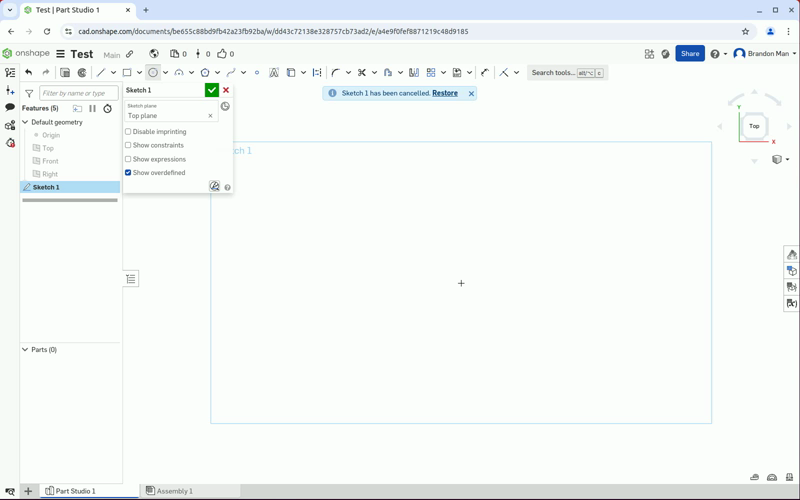
key_up(shift)
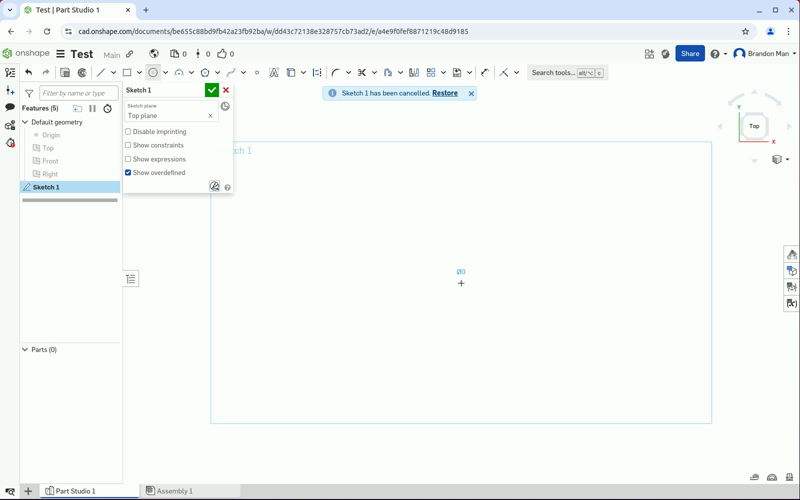
mouse_move(484, 282)
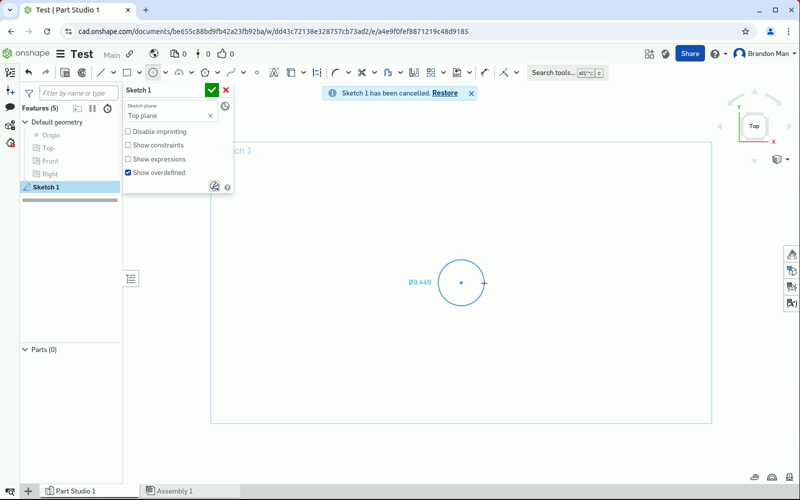
click(484, 282)
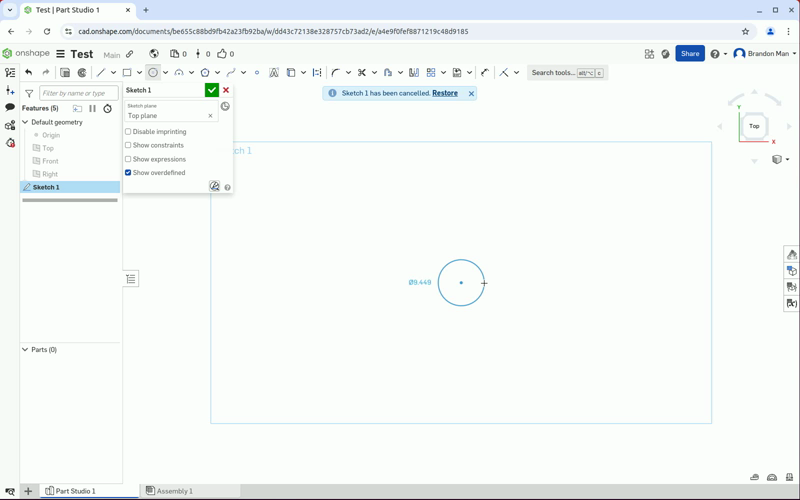
key(esc)
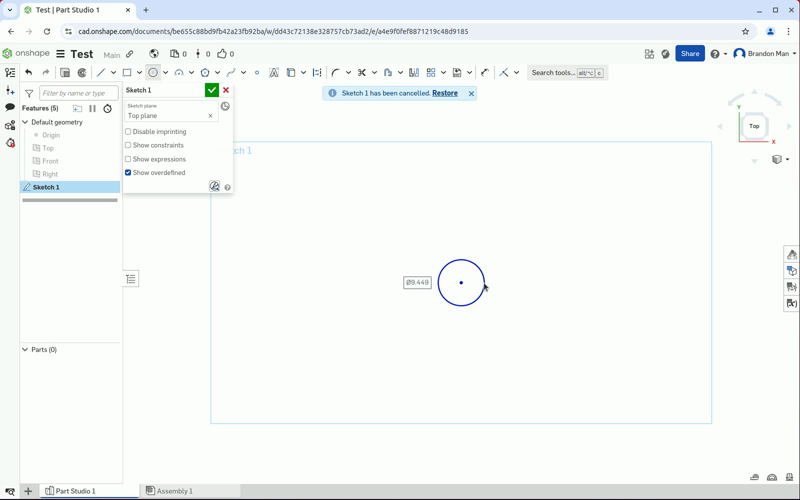
mouse_move(475, 289)
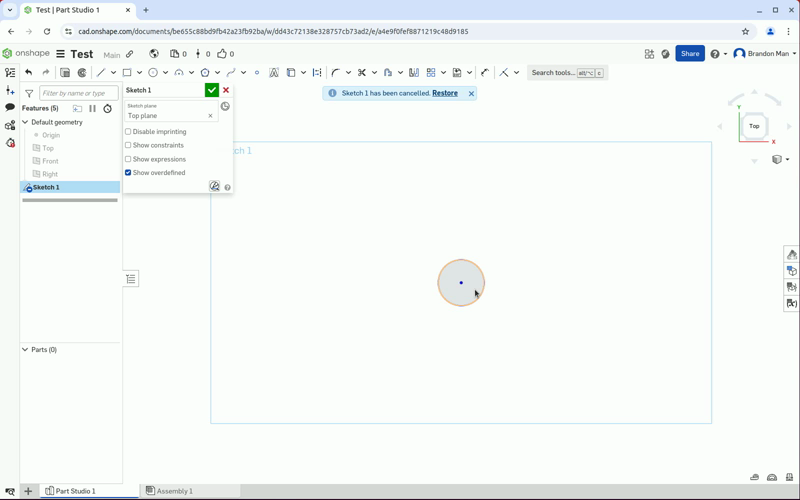
scroll(6)
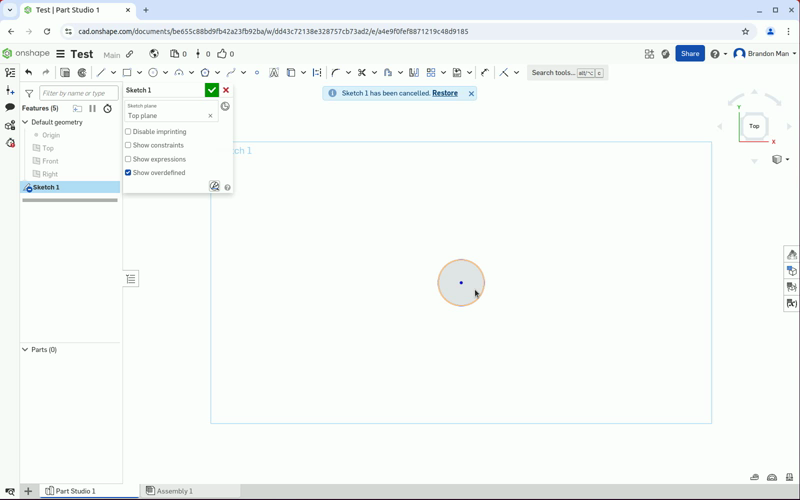
scroll(6)
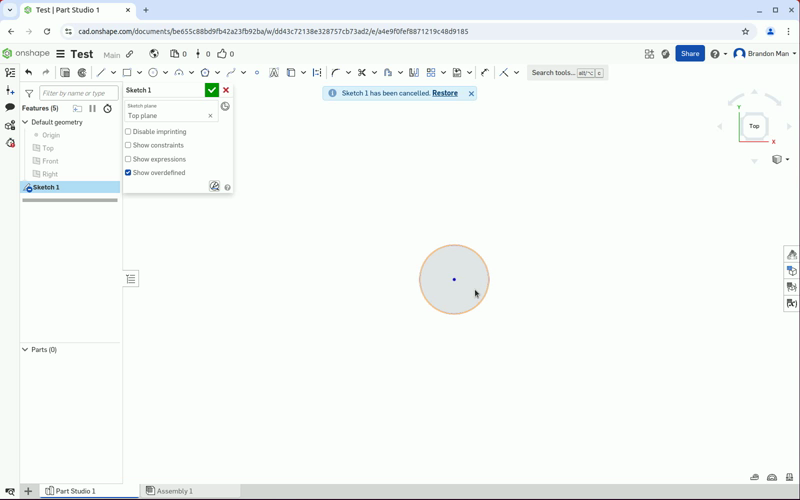
scroll(6)
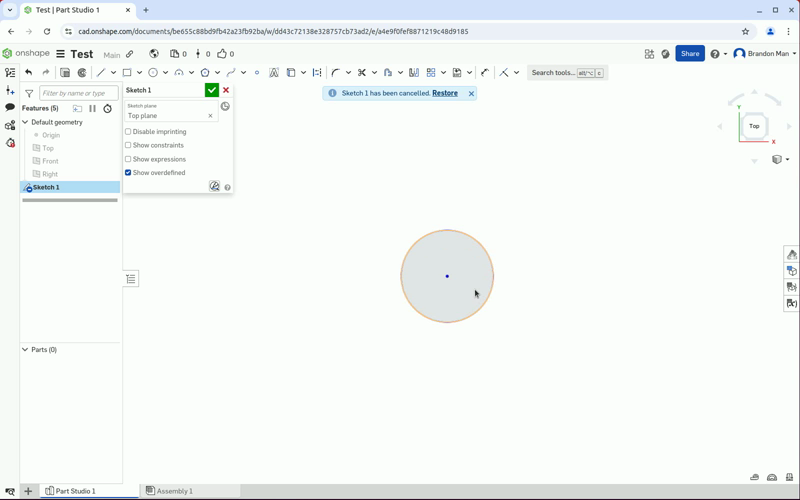
scroll(6)
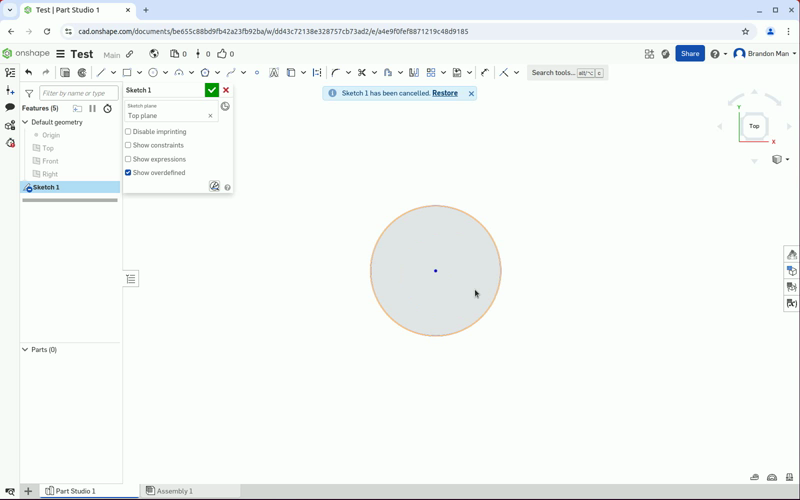
scroll(6)
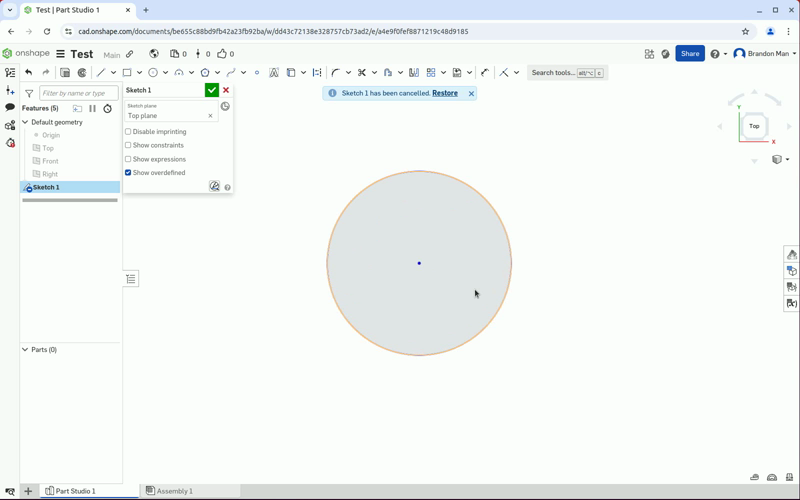
scroll(6)
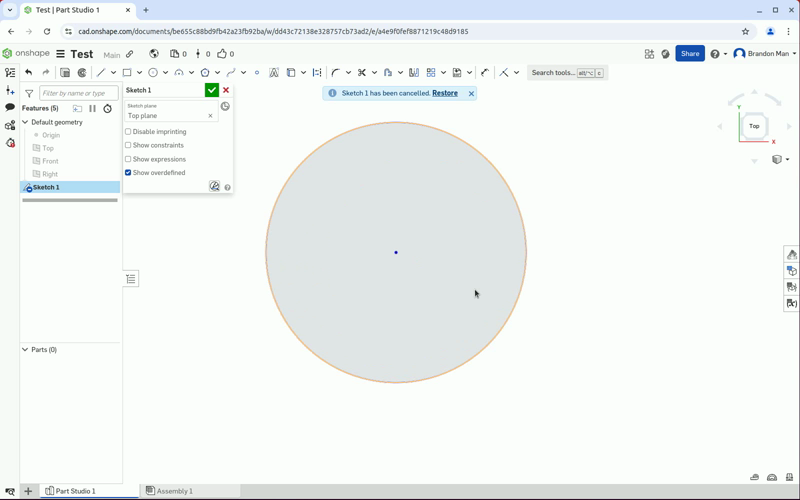
scroll(6)
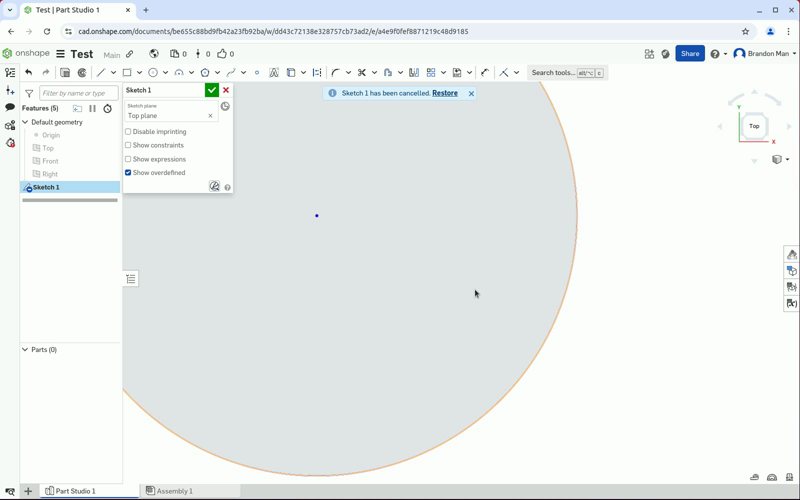
click(475, 289)
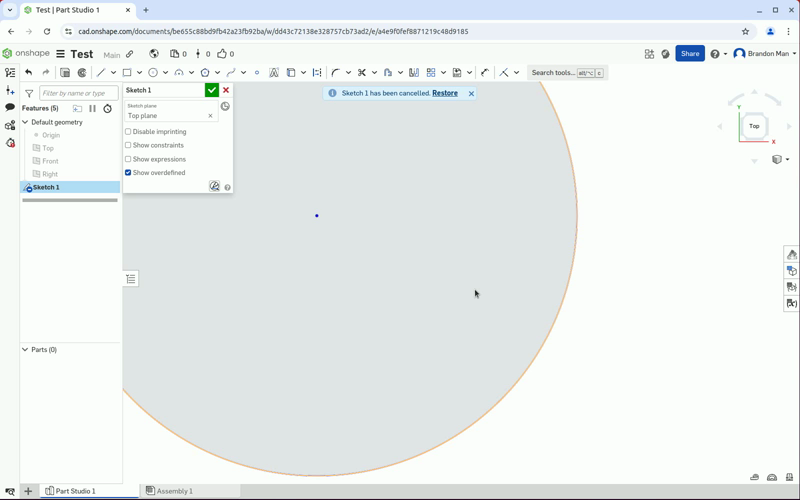
scroll(-6)
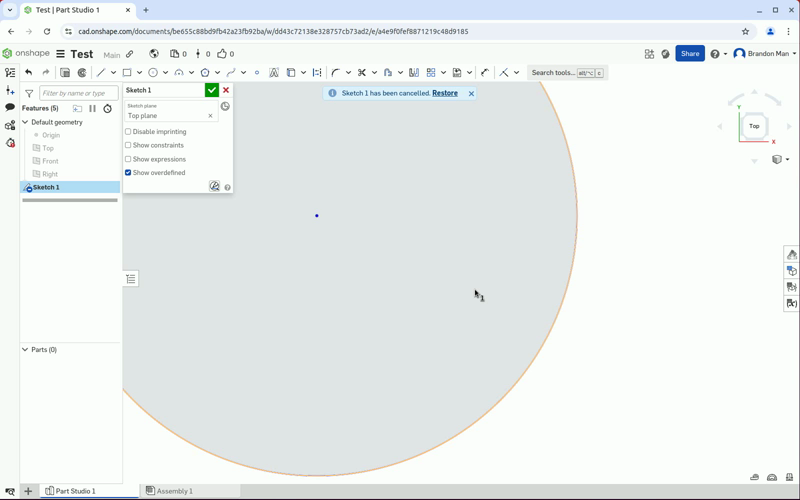
scroll(-6)
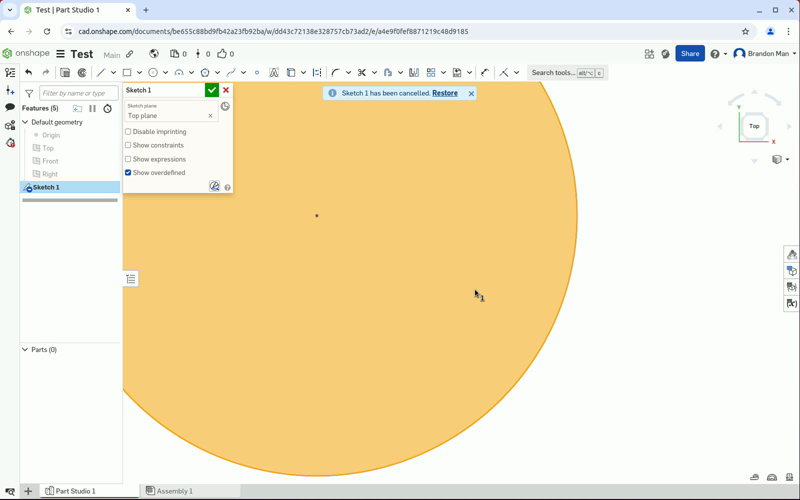
scroll(-6)
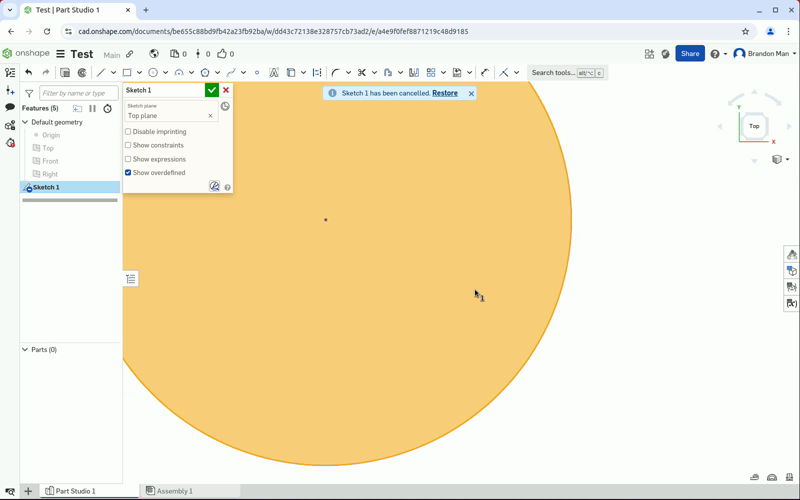
scroll(-6)
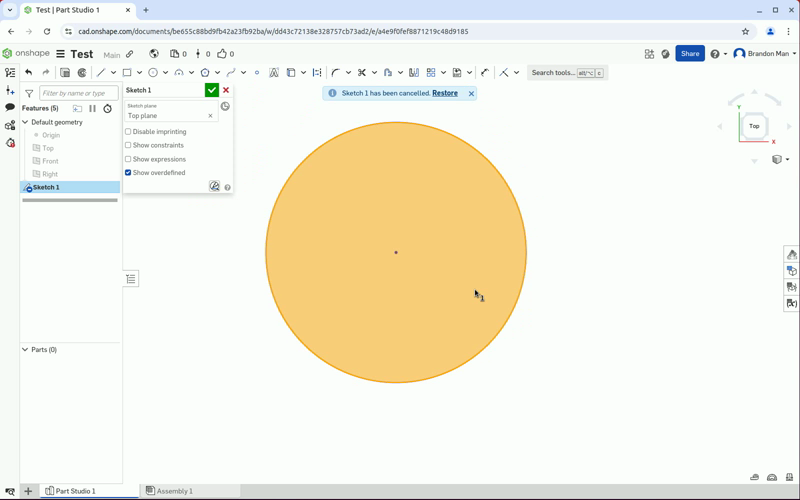
scroll(-6)
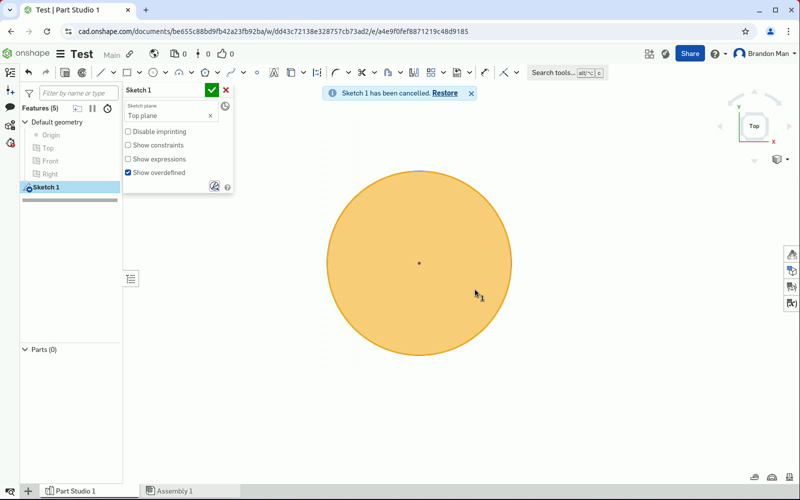
scroll(-6)
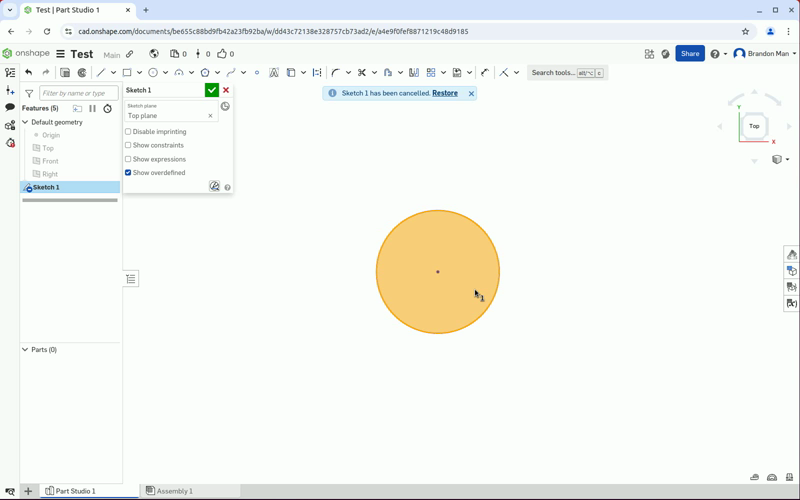
scroll(-6)
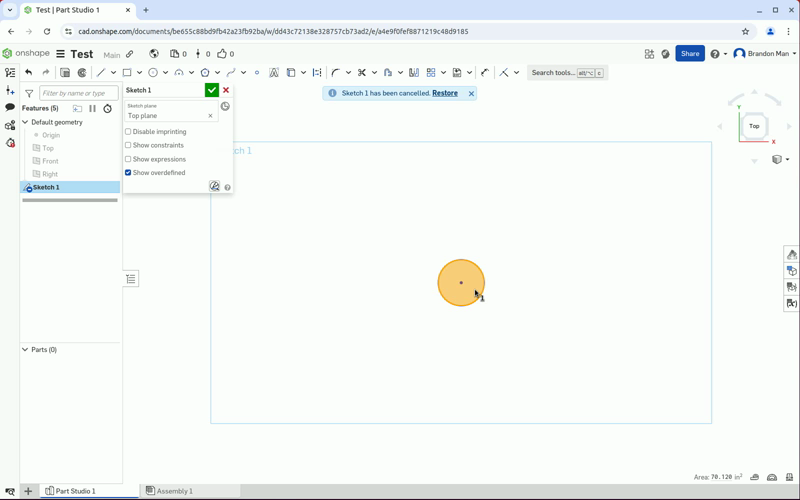
mouse_move(73, 352)
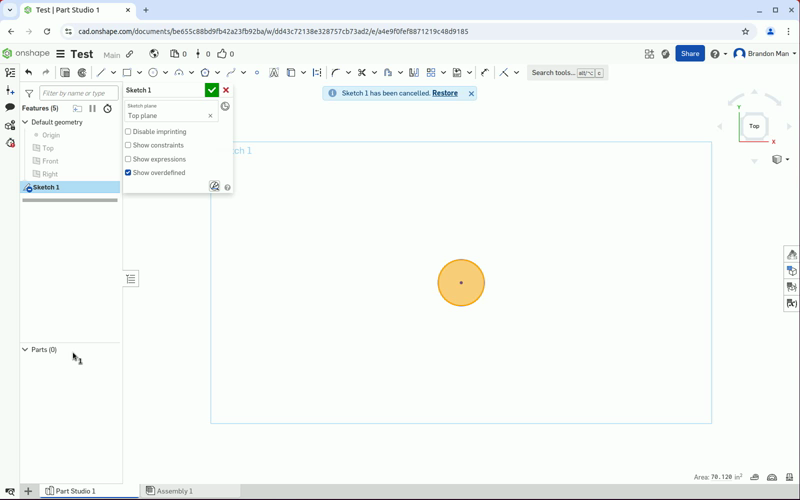
key(shift+y)
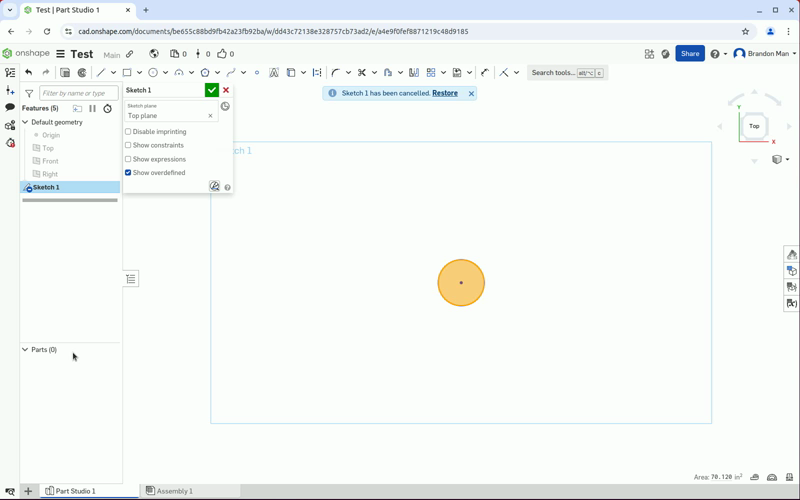
key(shift+e)
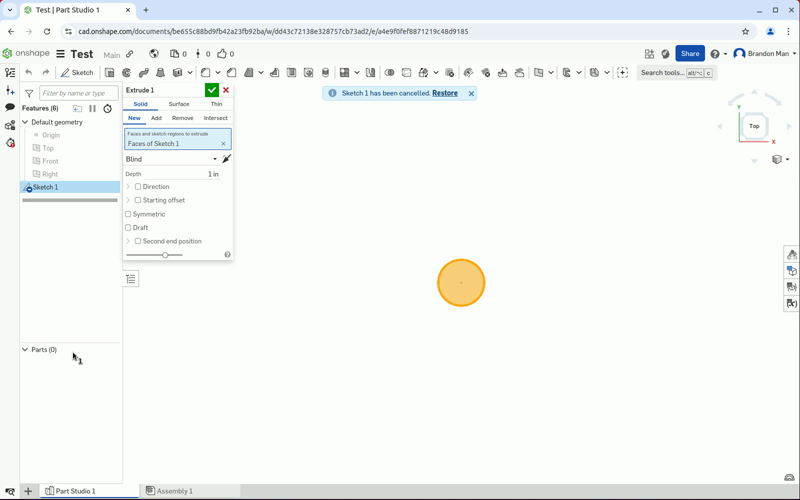
mouse_move(143, 106)
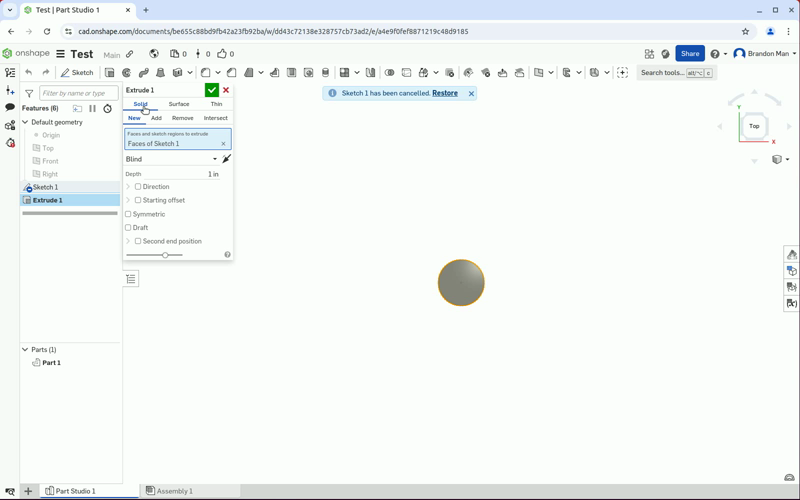
click(143, 106)
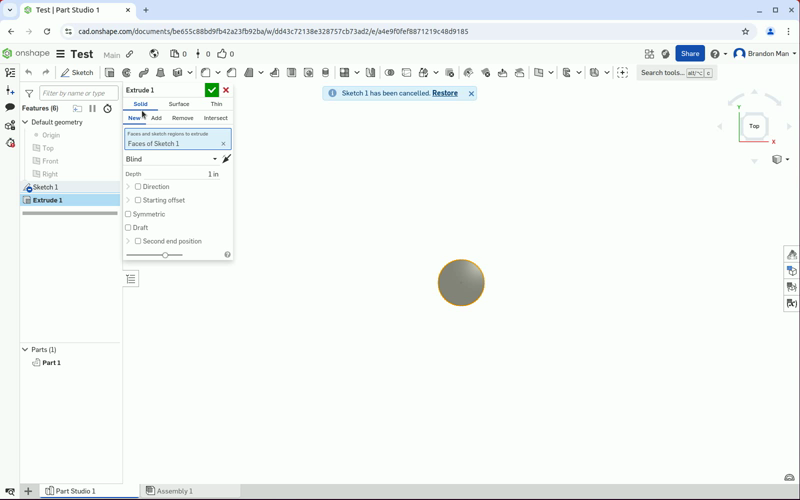
mouse_move(137, 120)
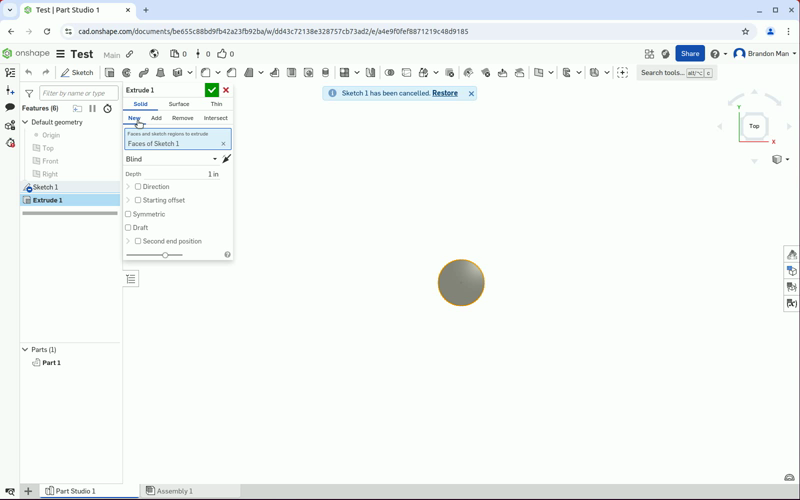
click(137, 120)
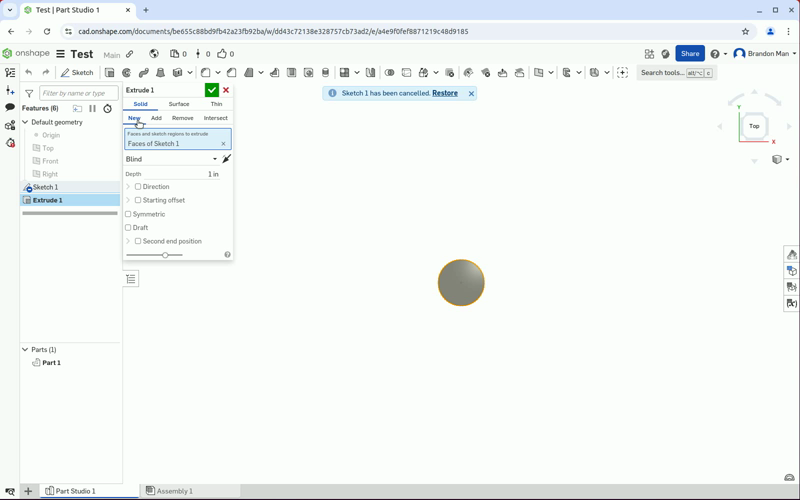
key(tab, 4)
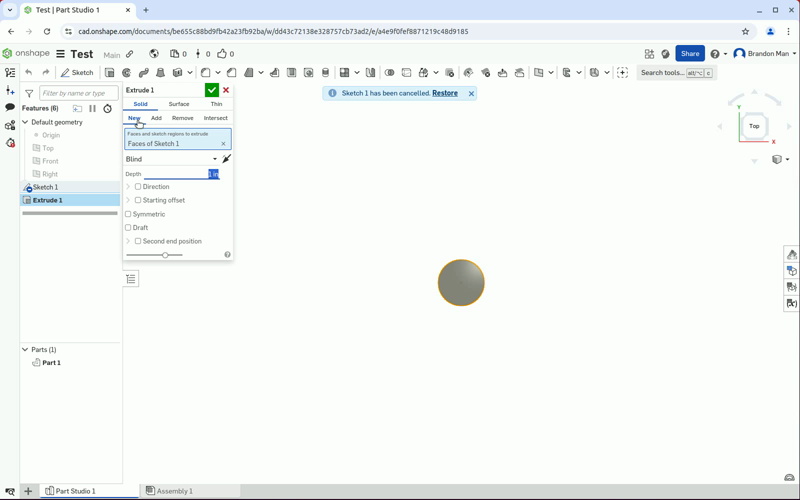
text(15.405)
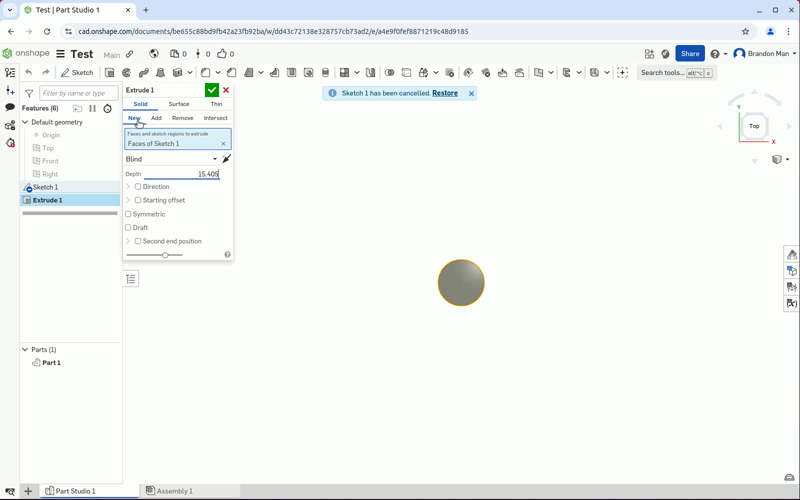
key(enter)
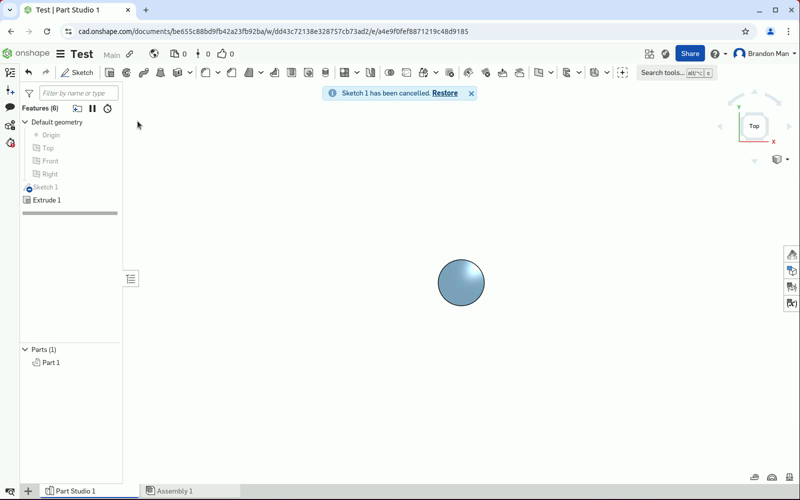
key(shift+h)
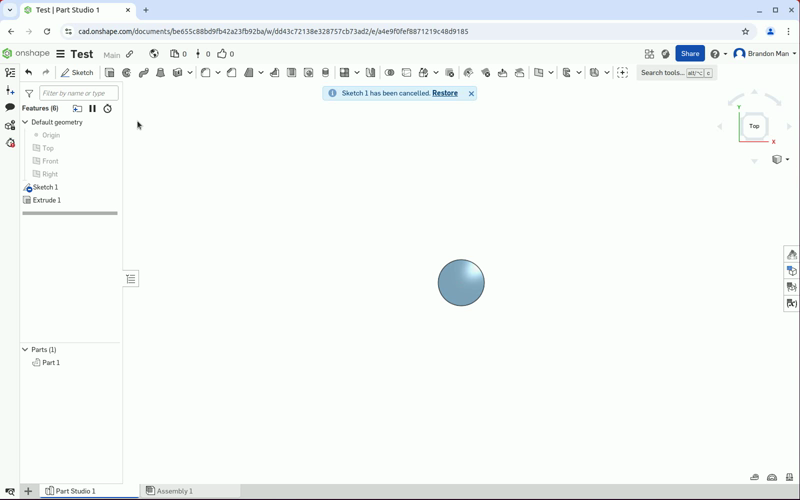
key(shift+h)
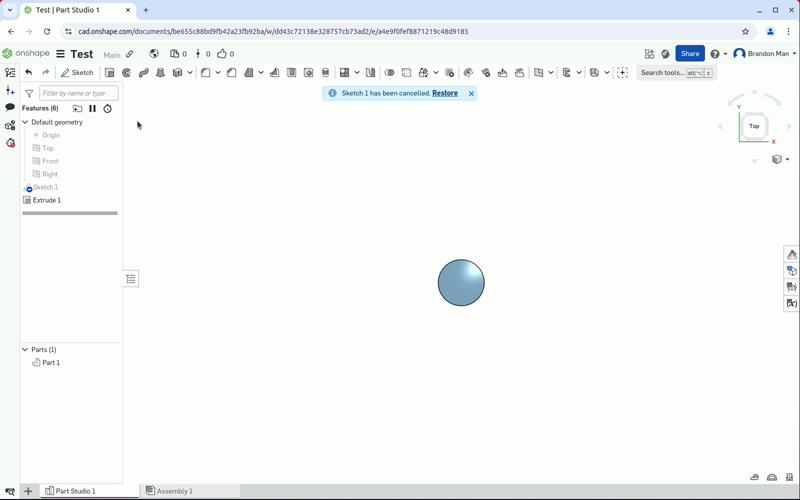
mouse_move(73, 189)
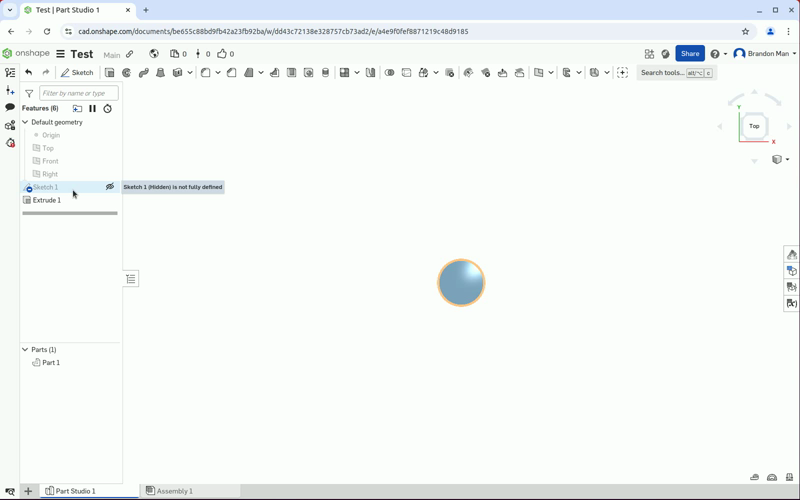
click(73, 189)
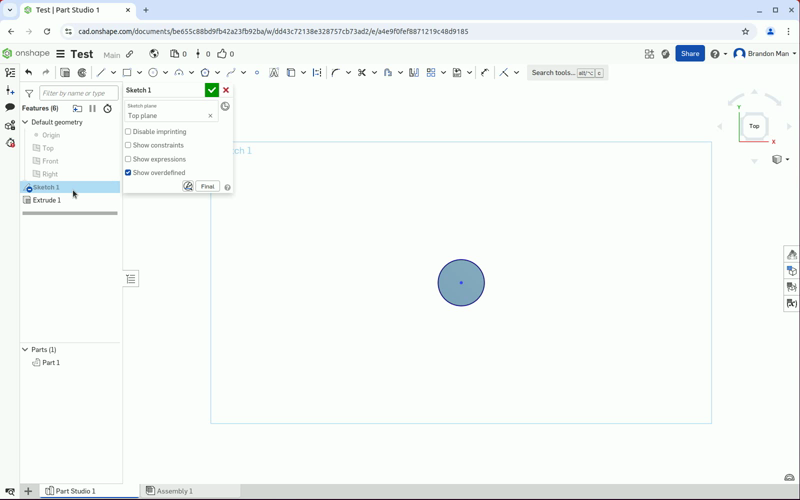
mouse_move(229, 92)
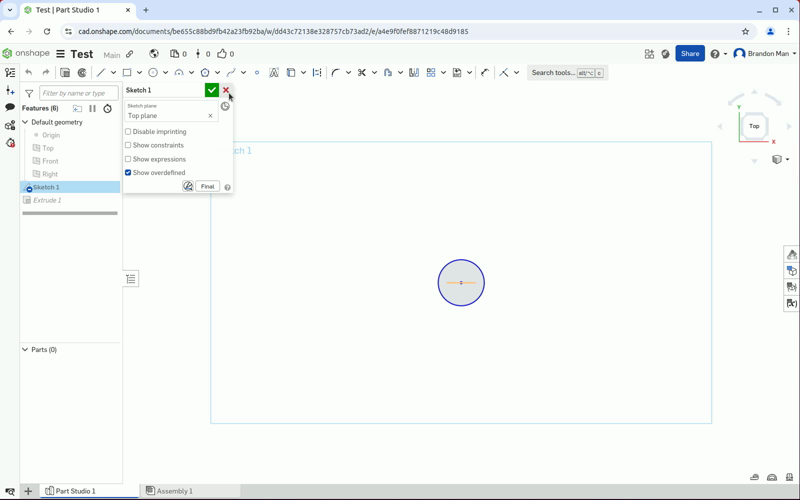
click(229, 92)
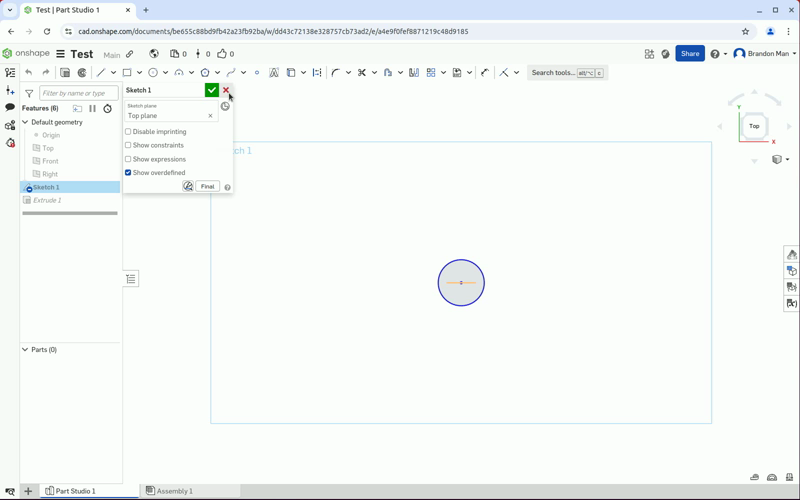
key(shift+s)
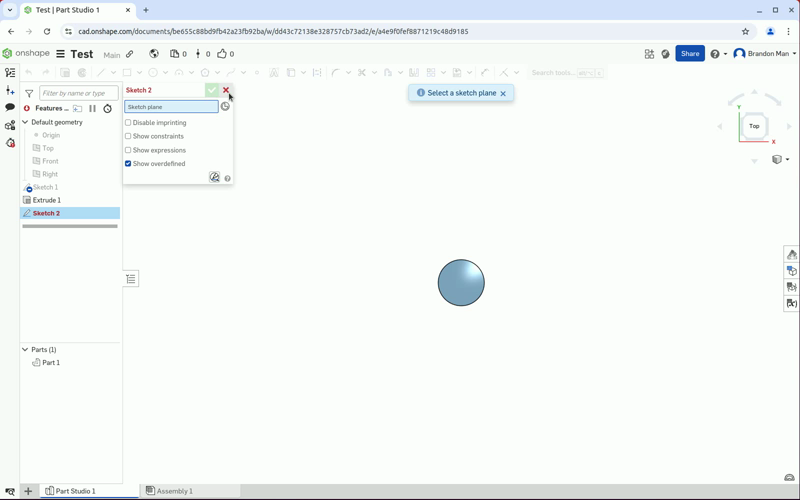
mouse_move(73, 150)
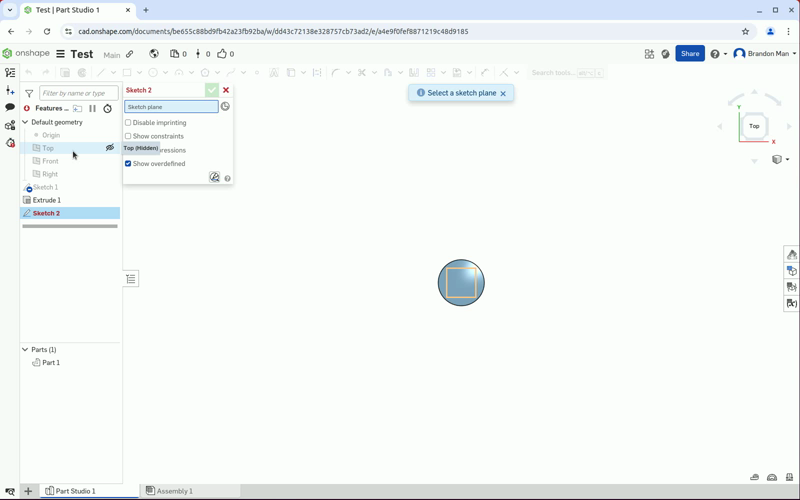
click(73, 150)
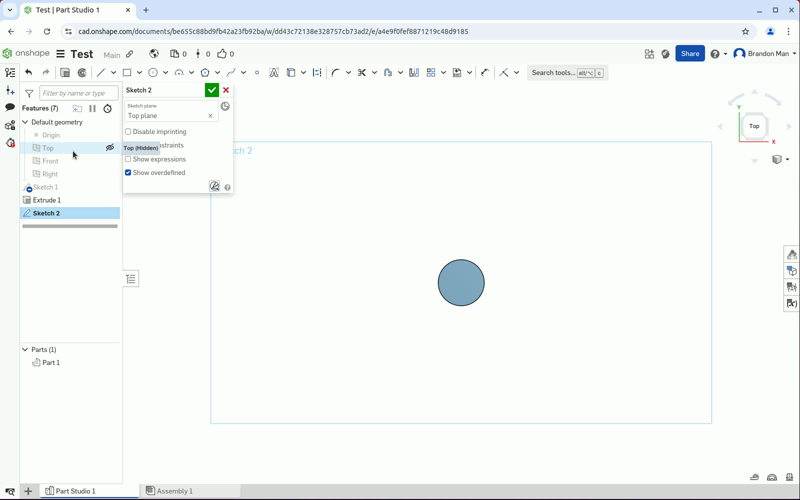
mouse_move(73, 352)
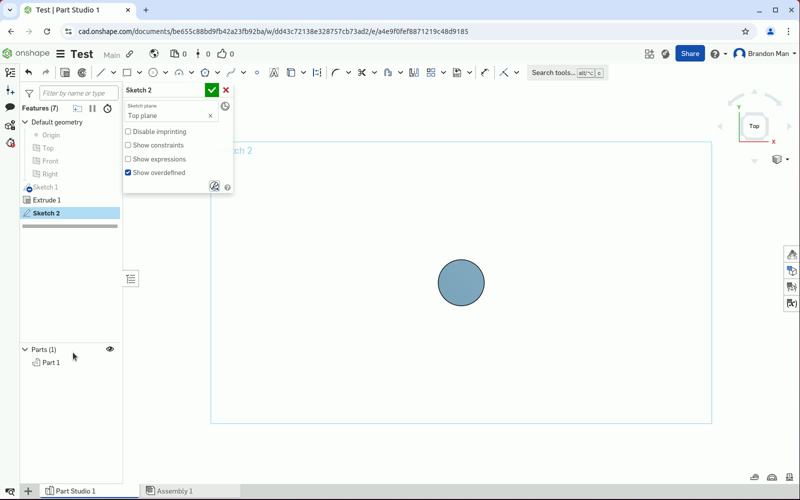
key(y)
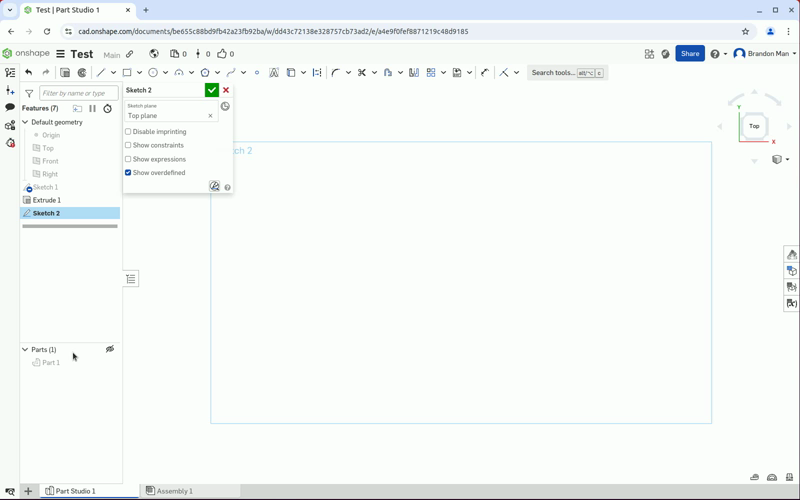
key(c)
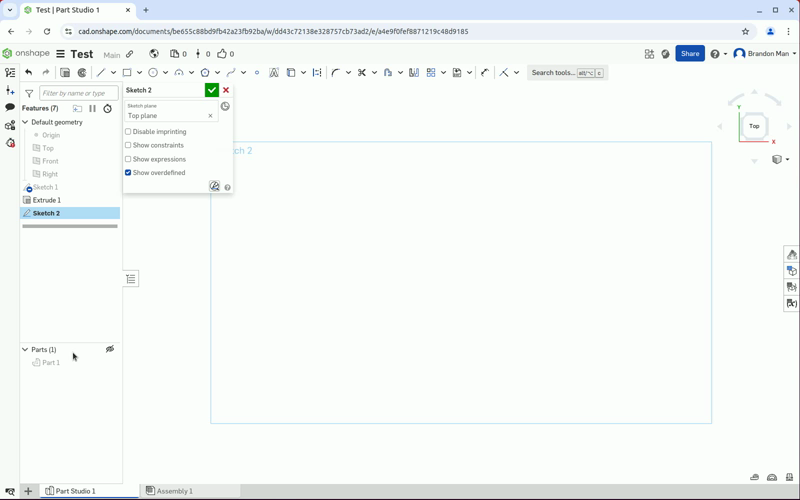
key_down(shift)
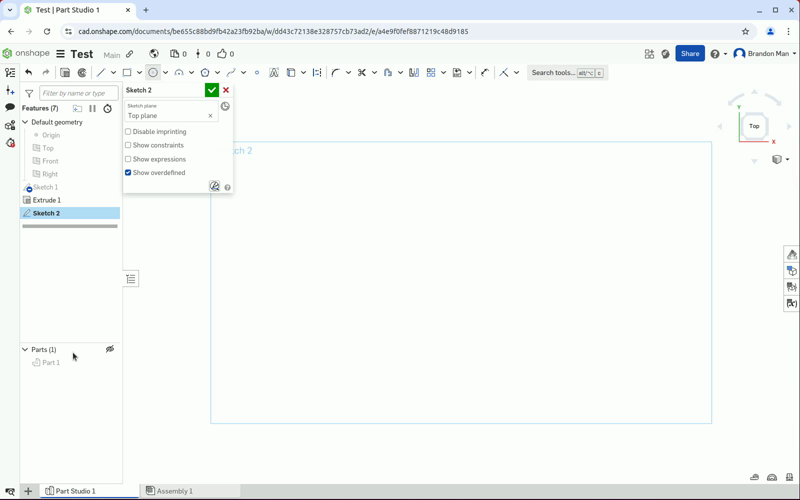
mouse_move(461, 282)
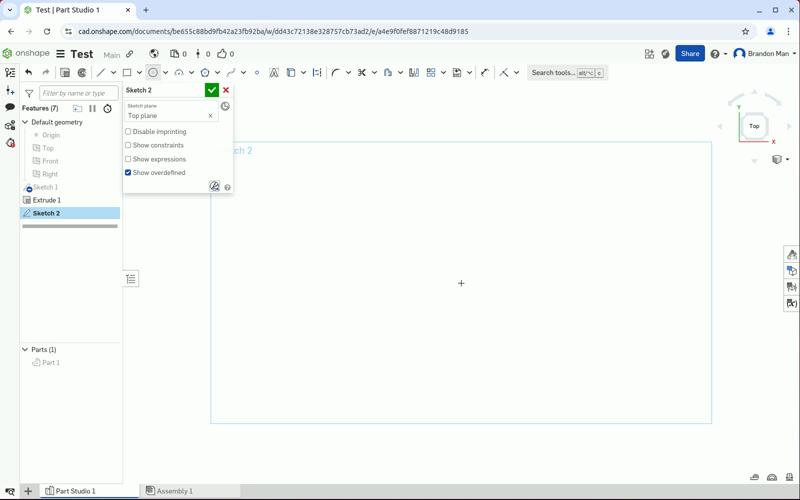
click(461, 282)
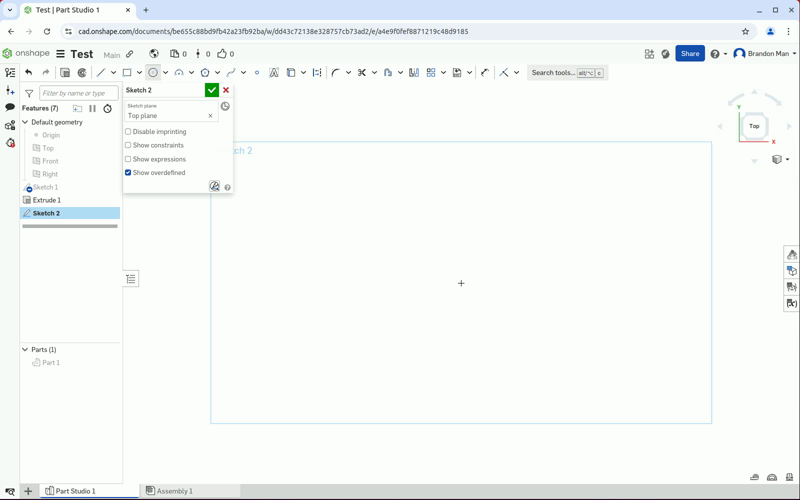
key_up(shift)
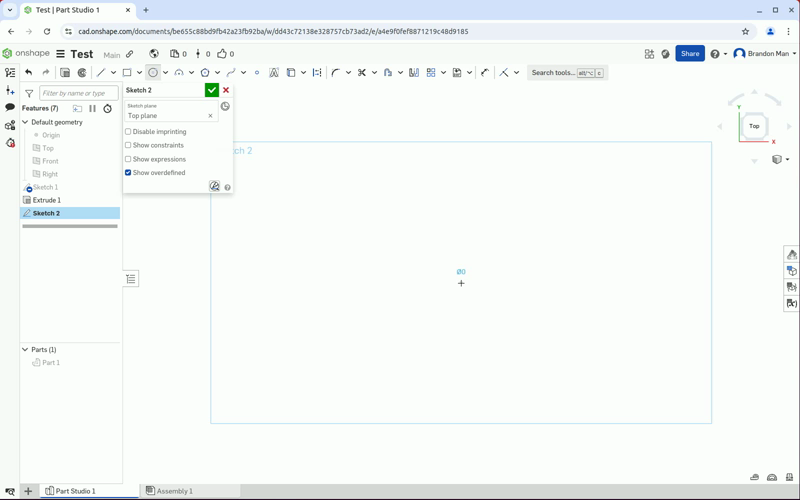
mouse_move(574, 282)
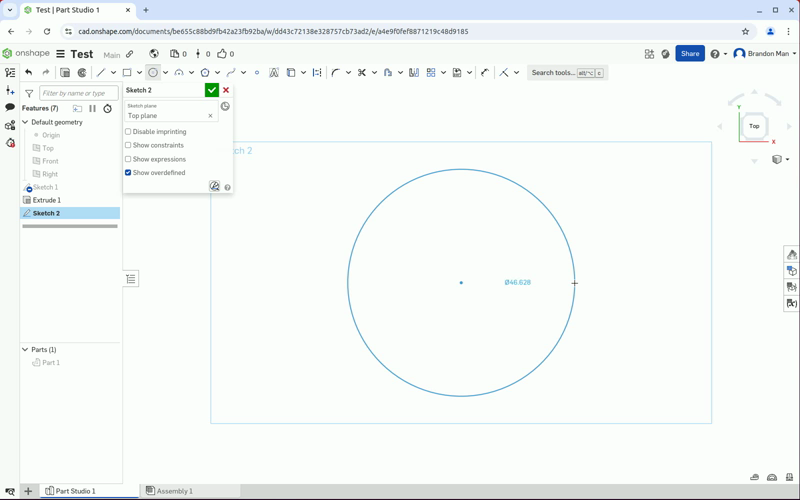
click(574, 282)
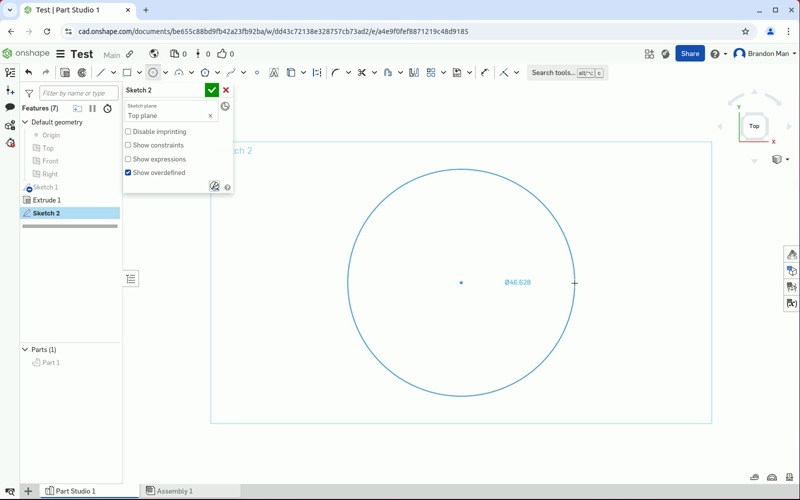
key(esc)
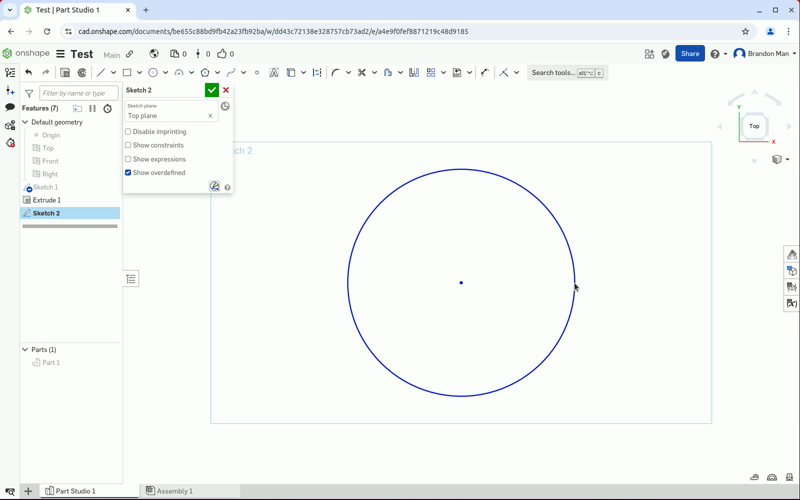
key(c)
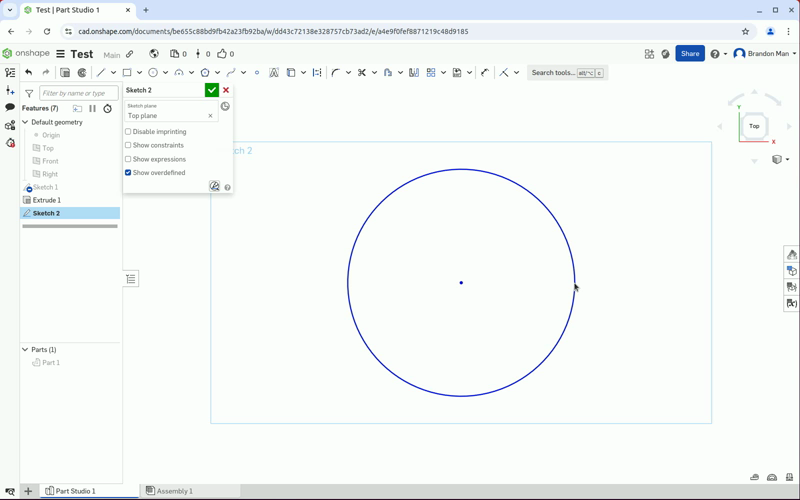
key_down(shift)
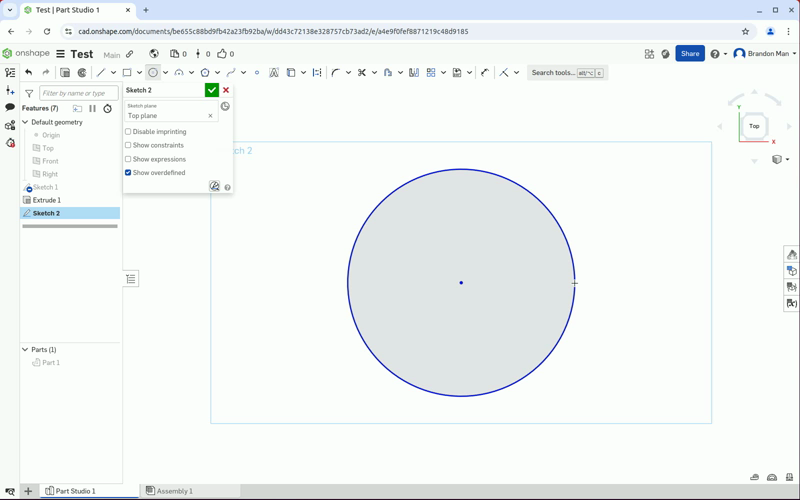
mouse_move(461, 282)
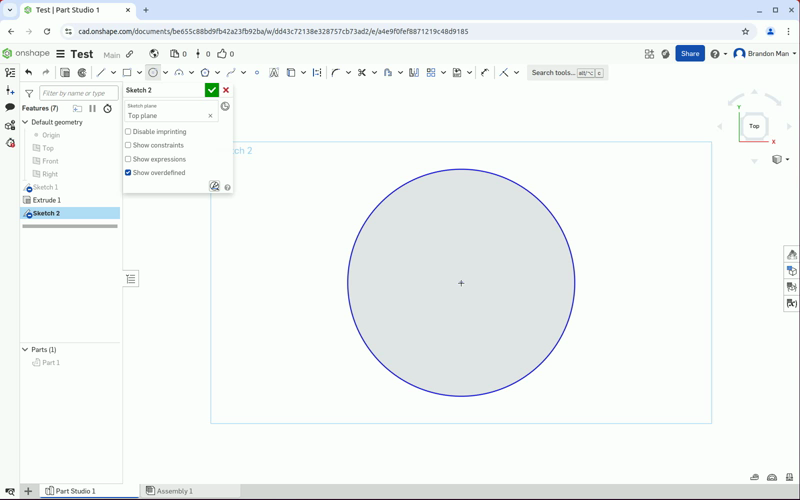
click(461, 282)
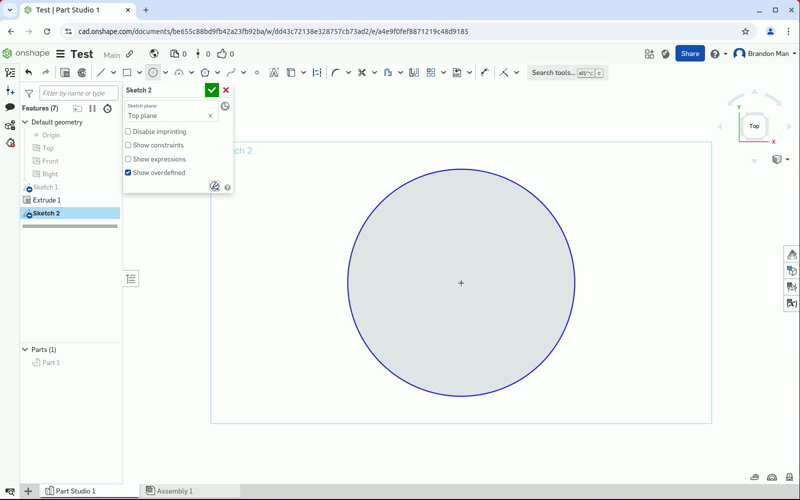
key_up(shift)
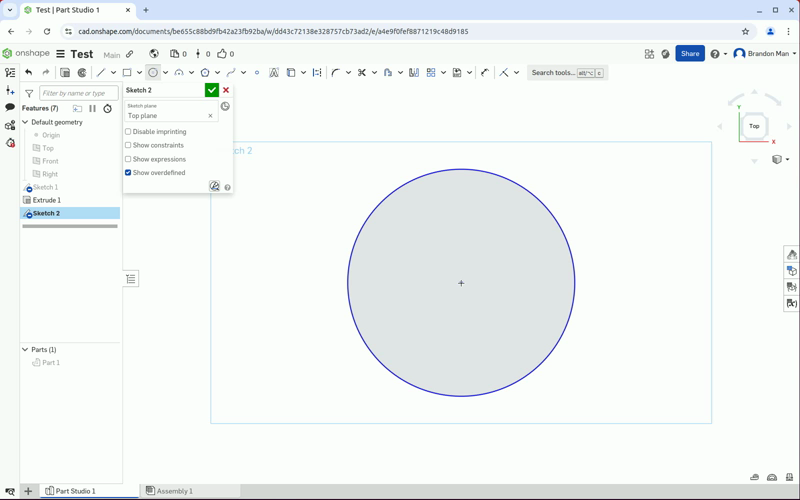
mouse_move(485, 282)
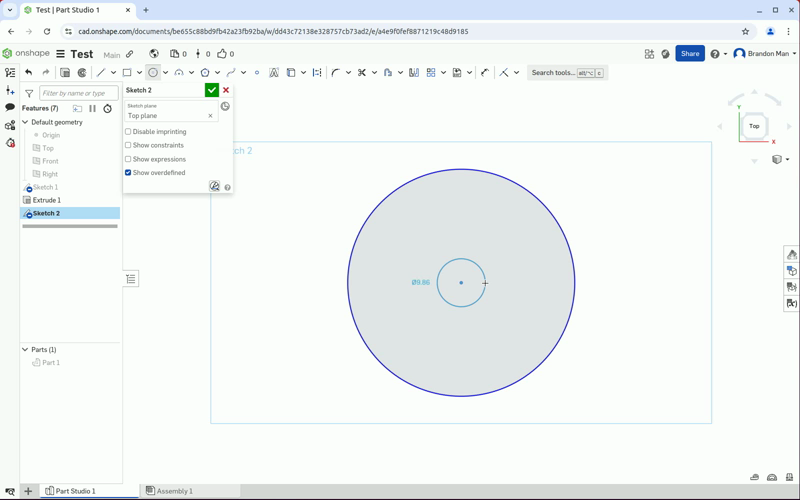
click(485, 282)
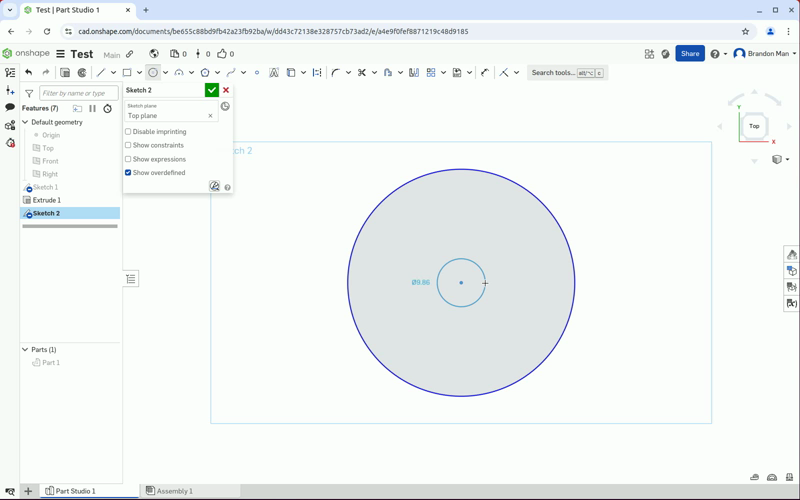
key(esc)
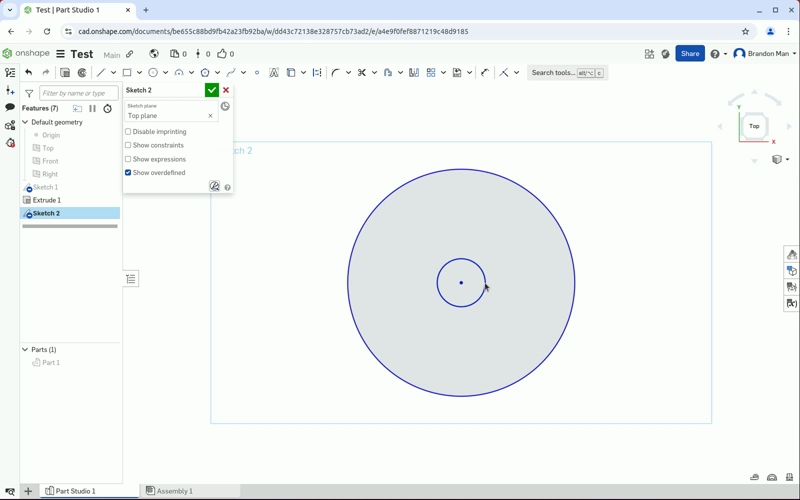
mouse_move(456, 225)
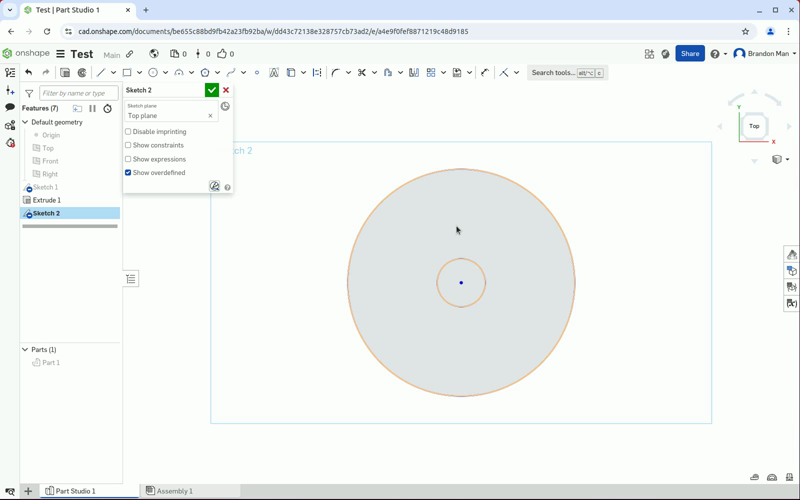
click(456, 225)
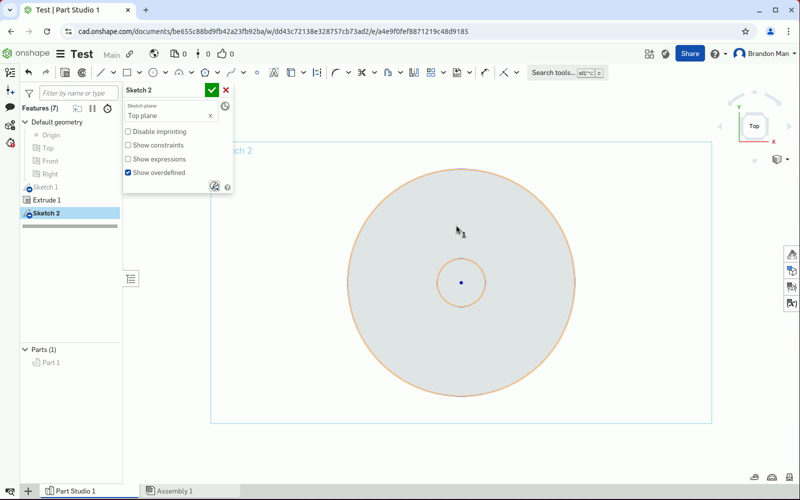
mouse_move(73, 352)
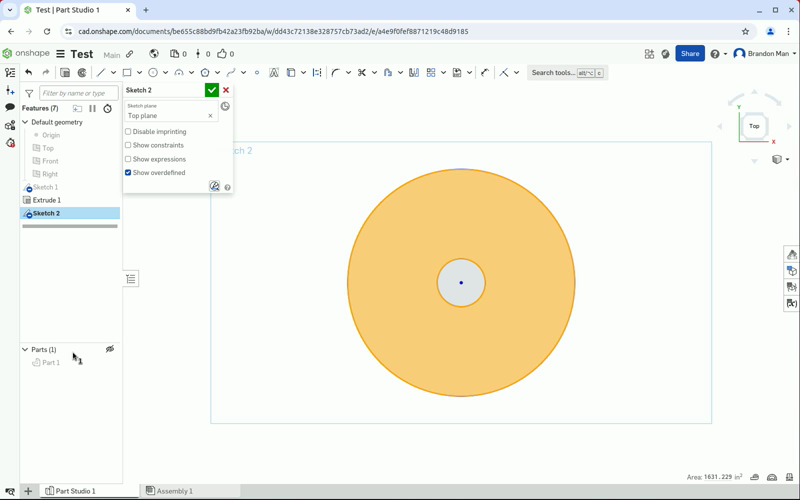
key(shift+y)
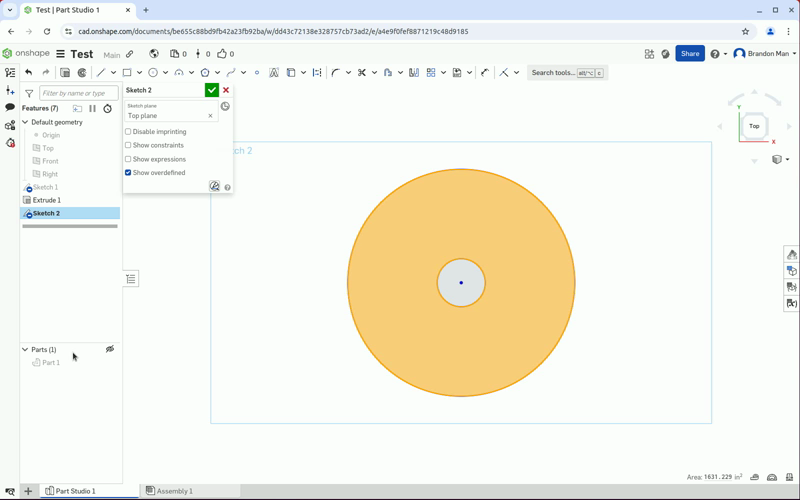
key(shift+e)
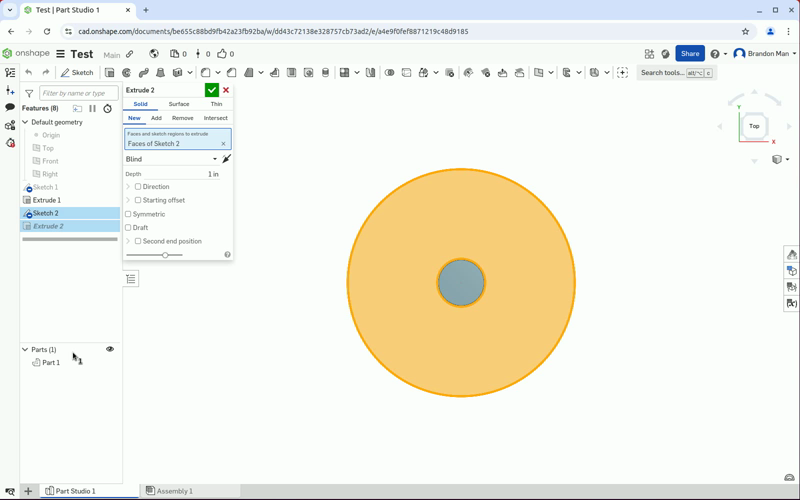
mouse_move(143, 106)
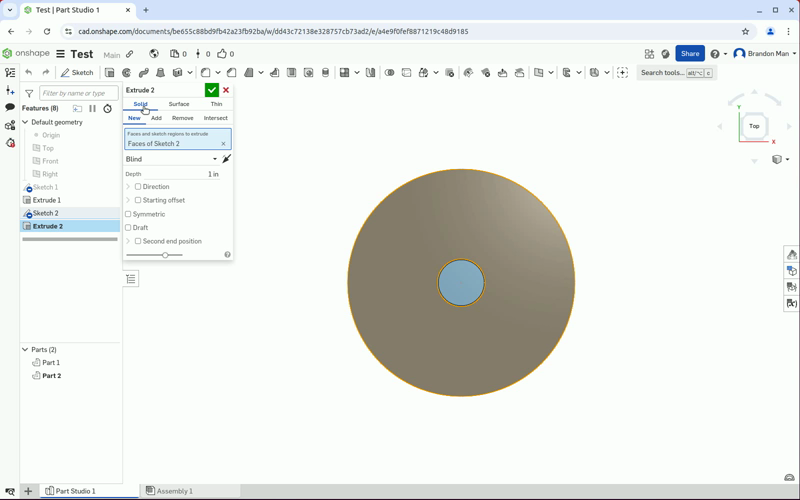
click(143, 106)
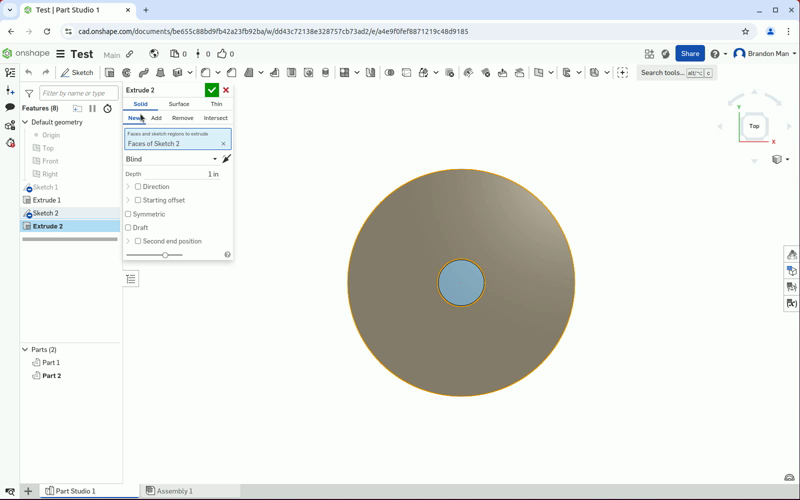
mouse_move(137, 120)
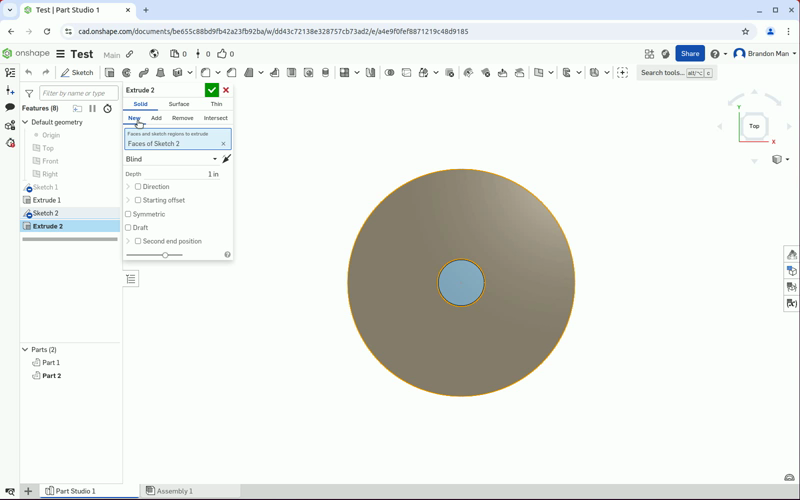
click(137, 120)
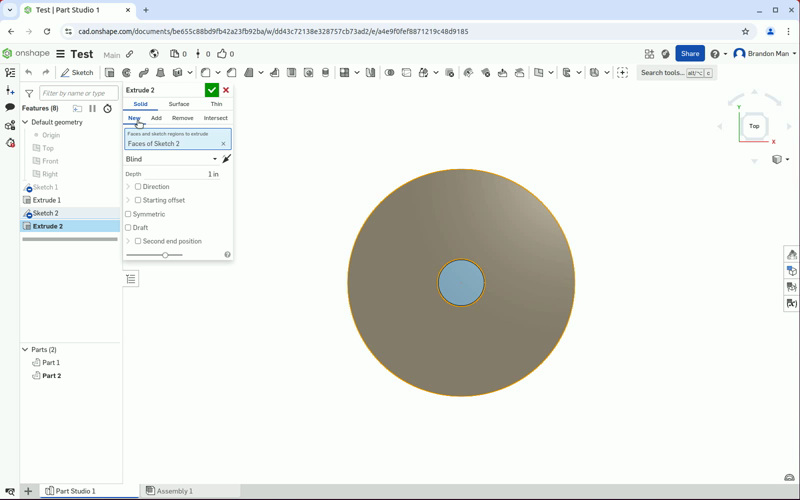
key(tab, 4)
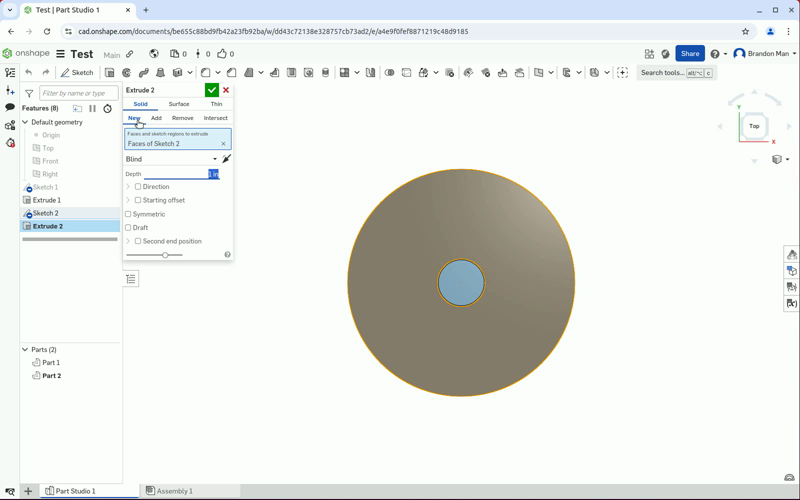
text(7.703)
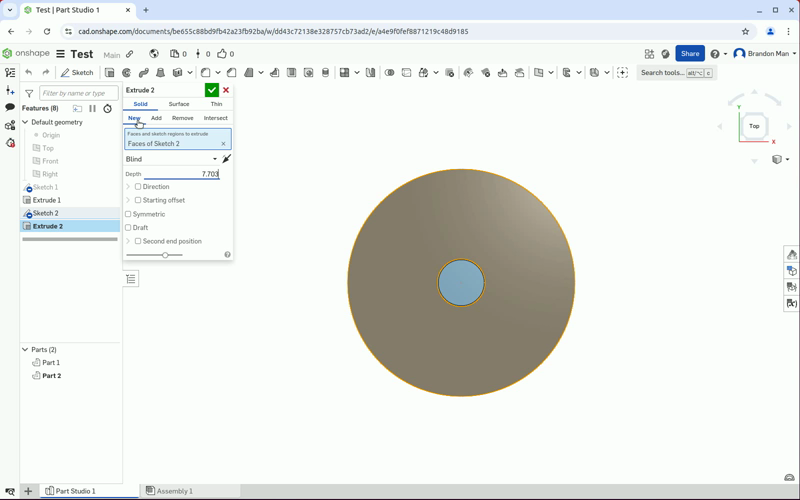
key(enter)
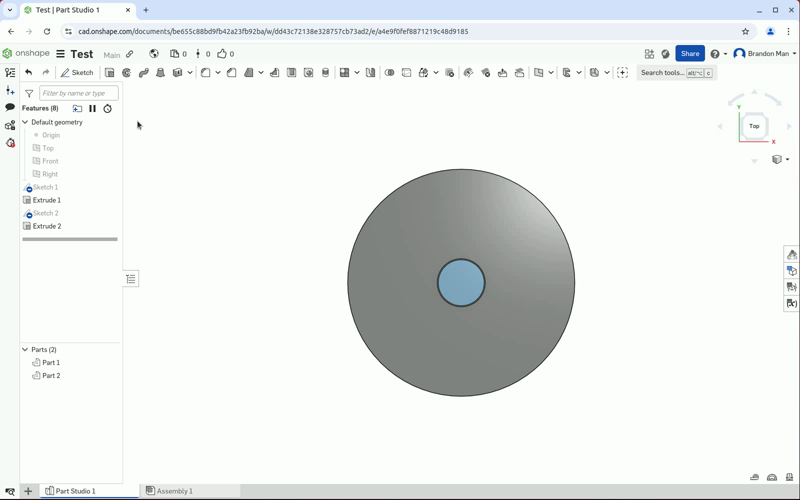
key(shift+h)
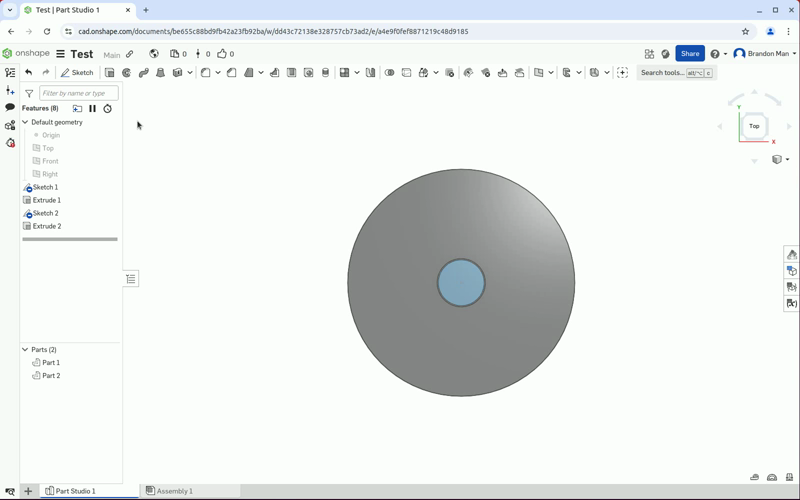
key(shift+h)
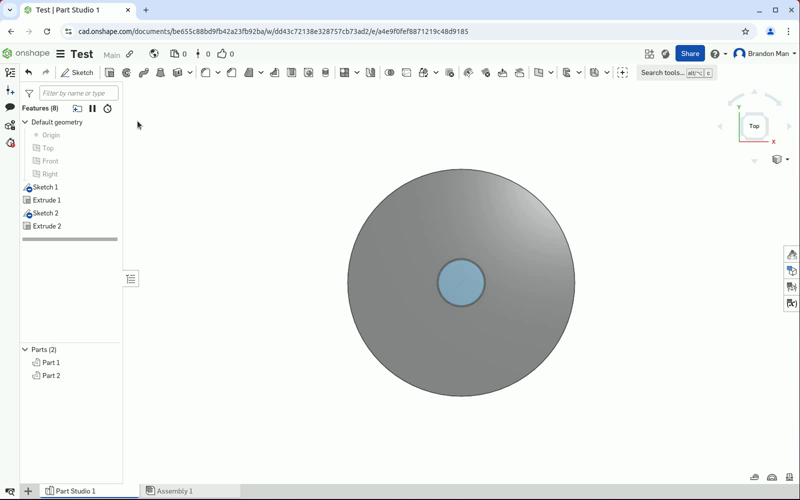
key(shift+7)
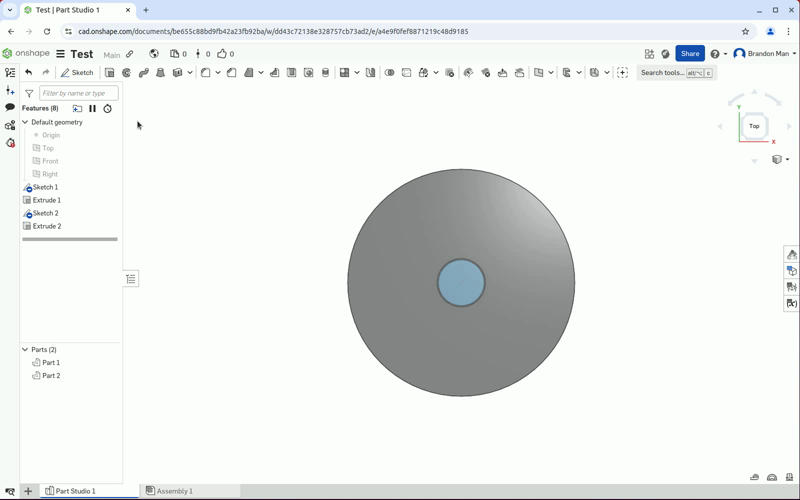
key(up, 3)
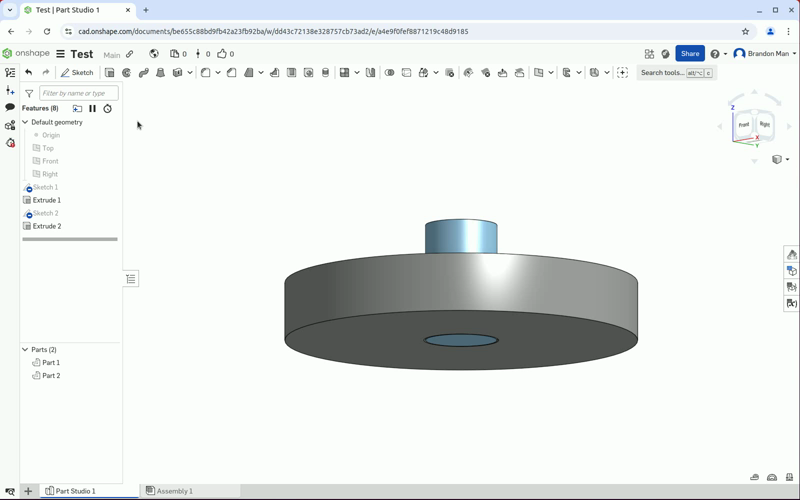
key(left, 3)
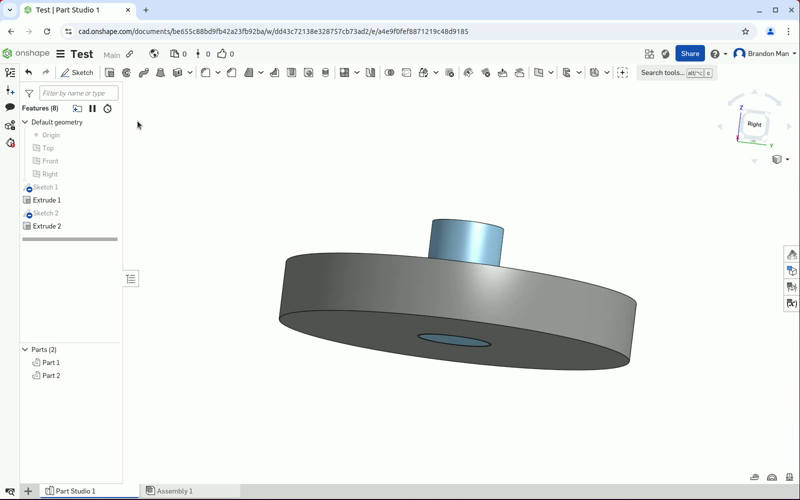
key(right, 3)
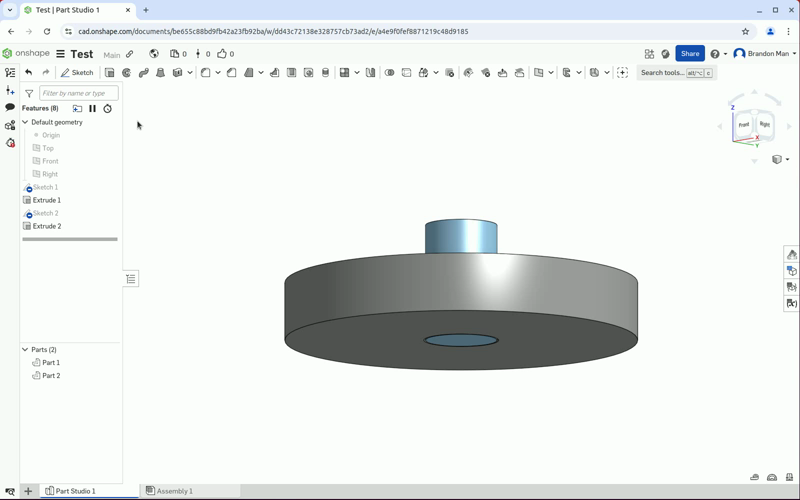
key(down, 3)
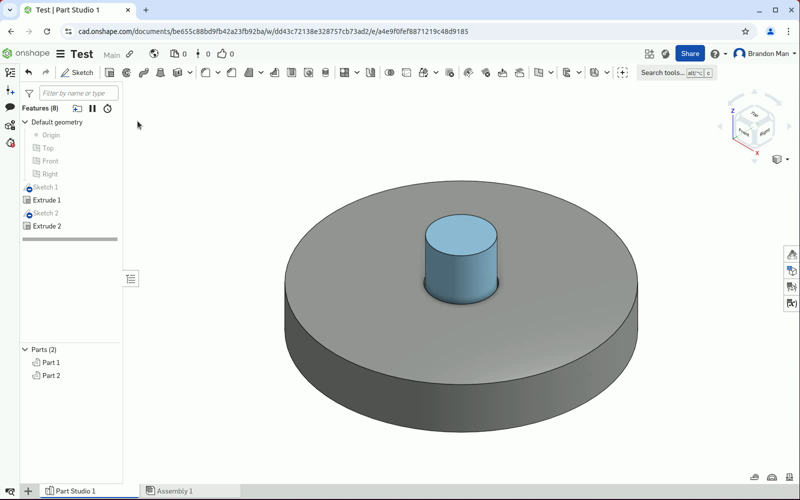
mouse_move(73, 189)
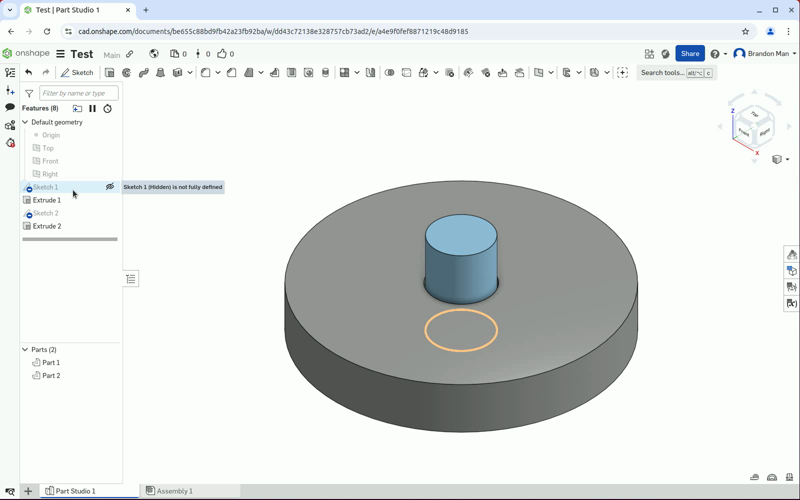
click(73, 189)